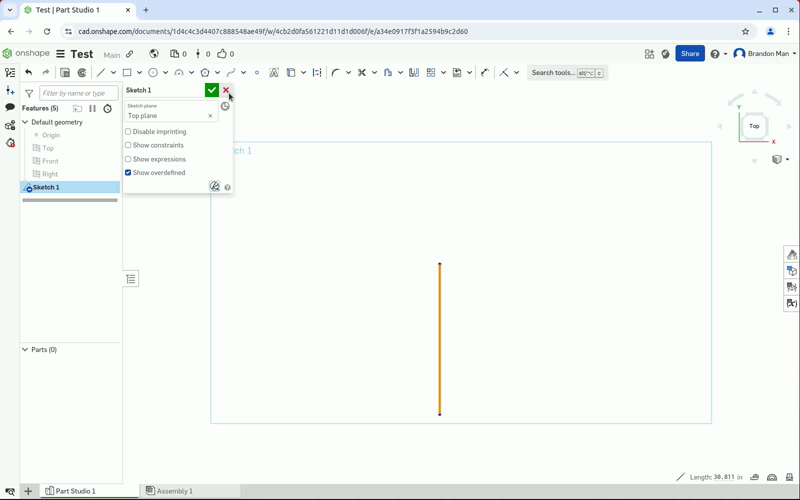
key(shift+h)
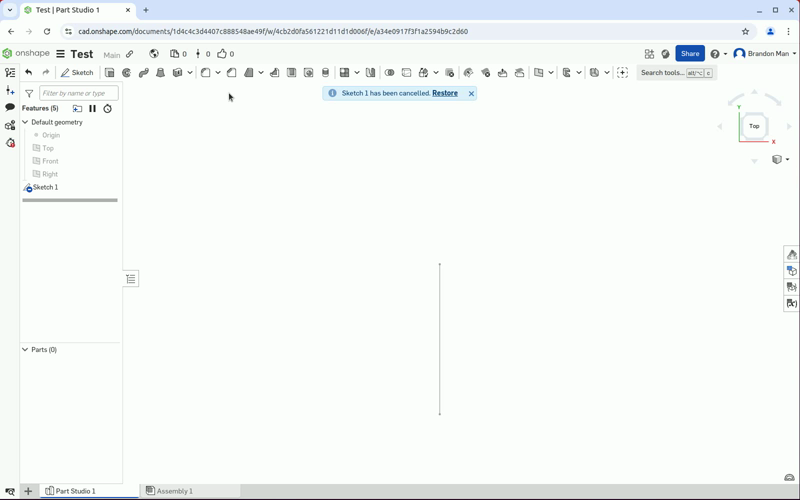
mouse_move(73, 352)
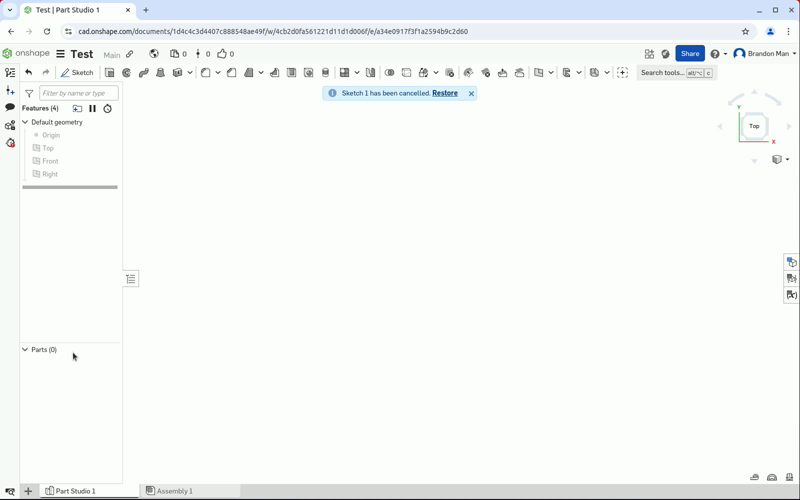
key(y)
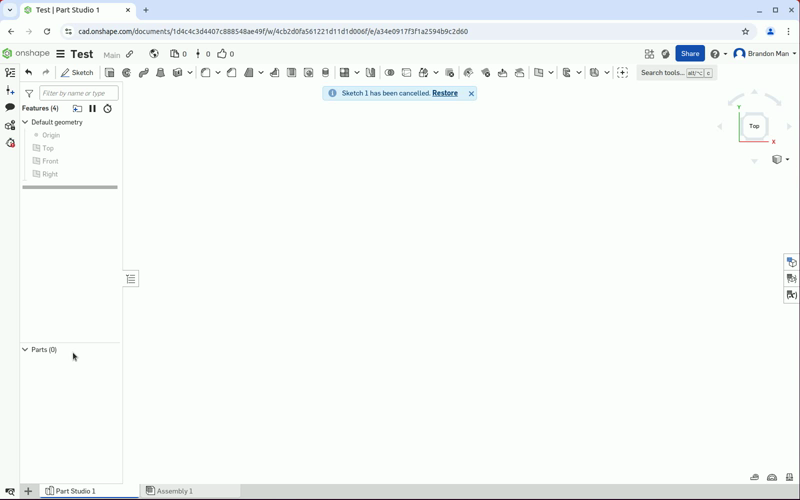
key(shift+p)
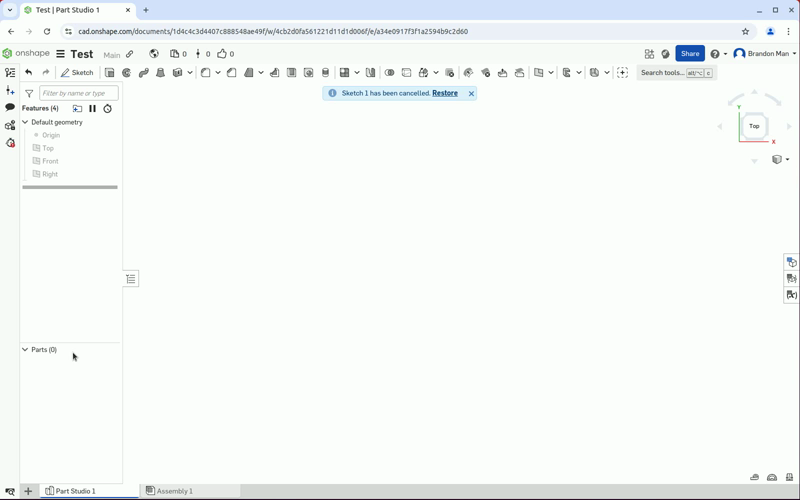
key(space)
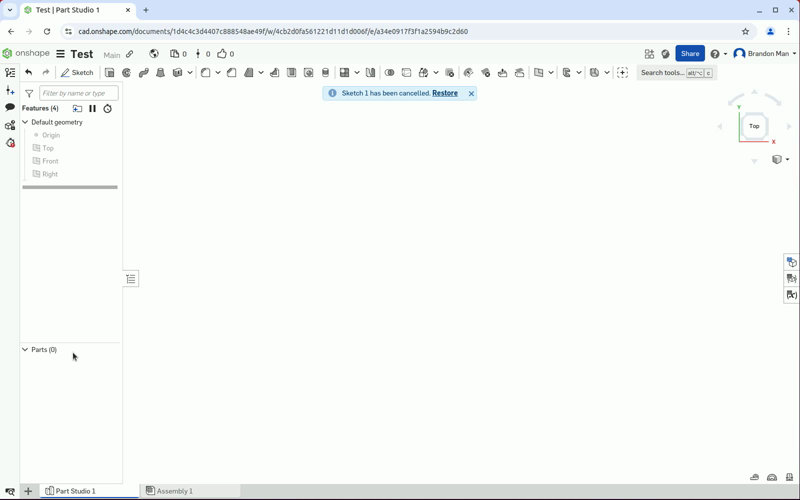
key_down(shift)
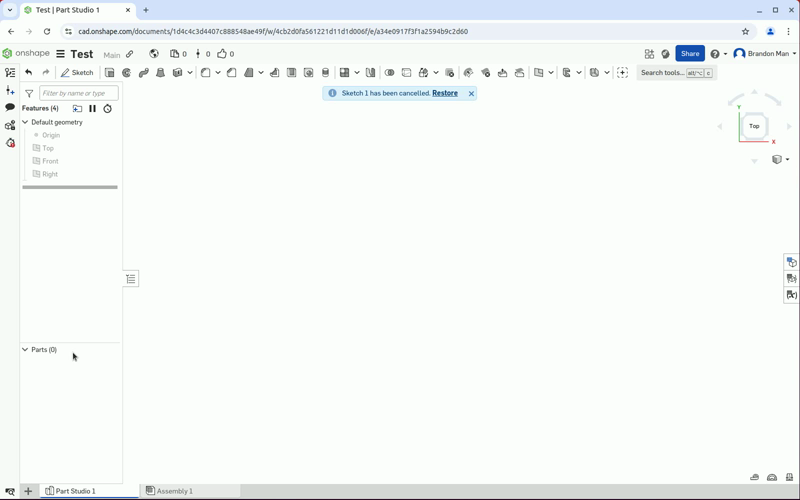
key(up)
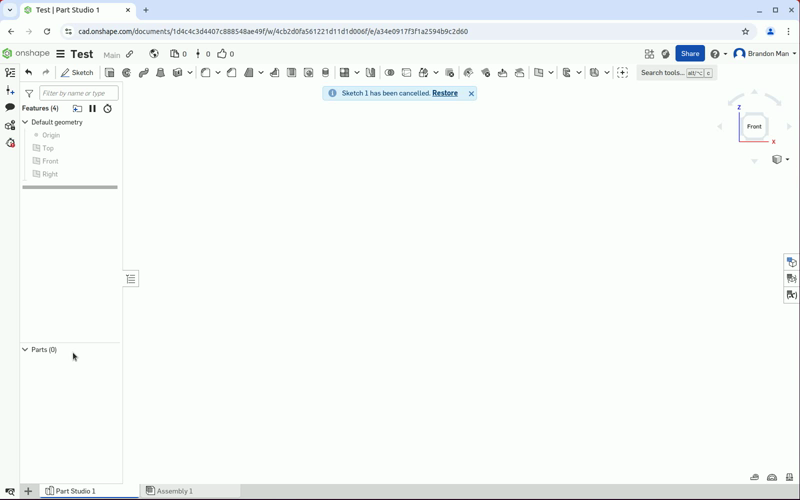
key_up(shift)
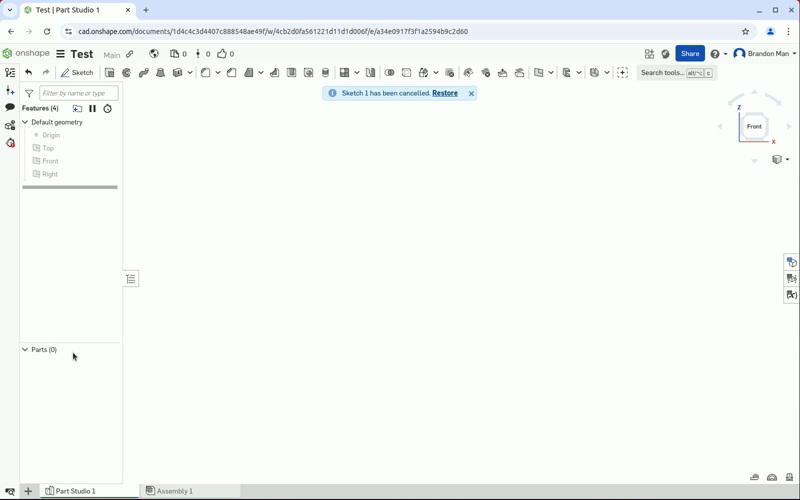
mouse_move(73, 352)
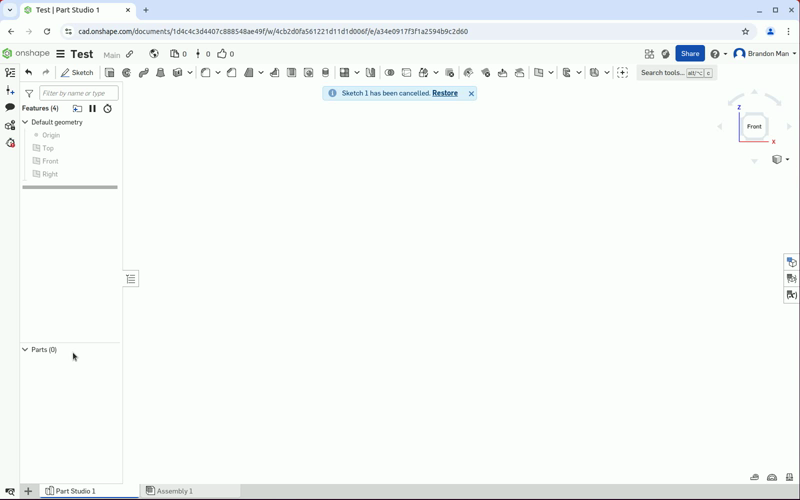
key(shift+y)
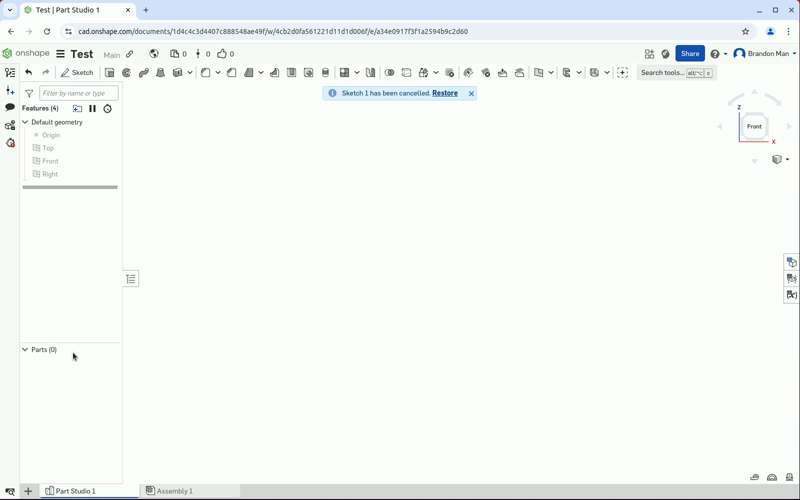
key(shift+s)
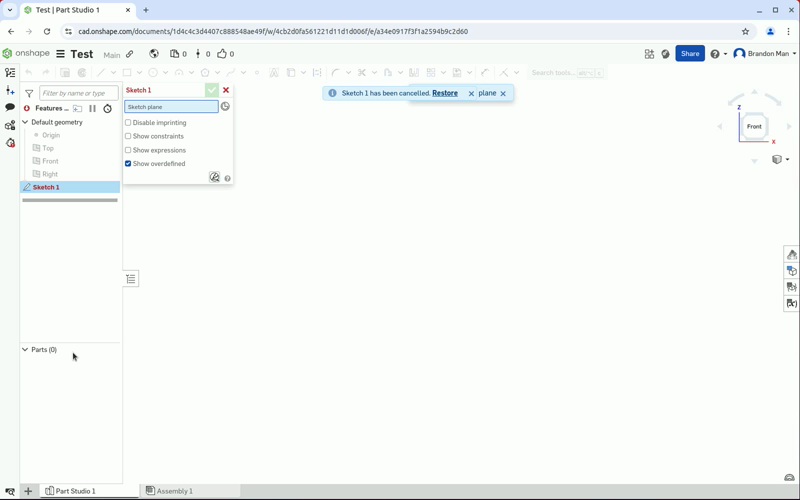
mouse_move(73, 163)
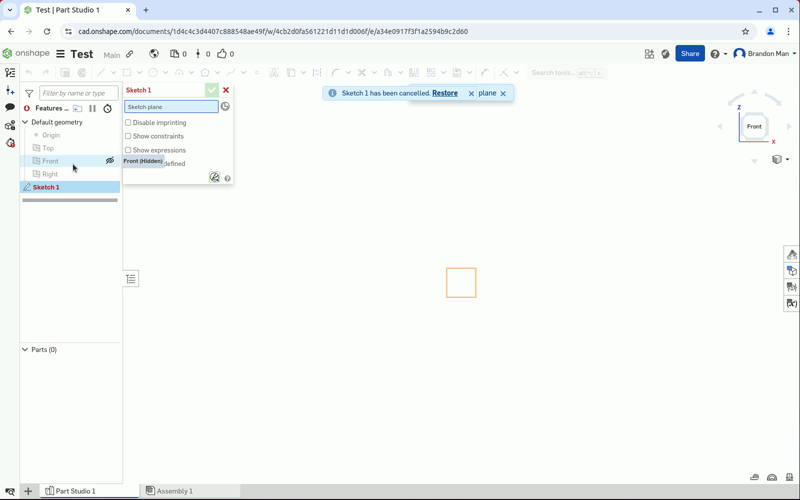
click(73, 163)
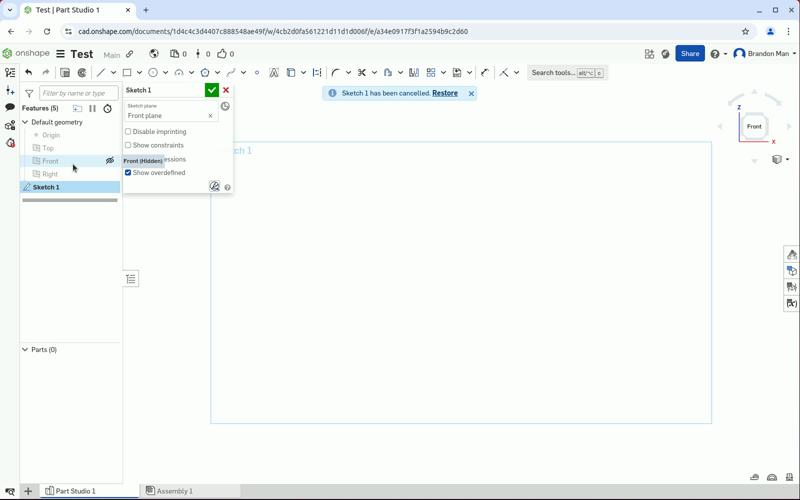
mouse_move(73, 352)
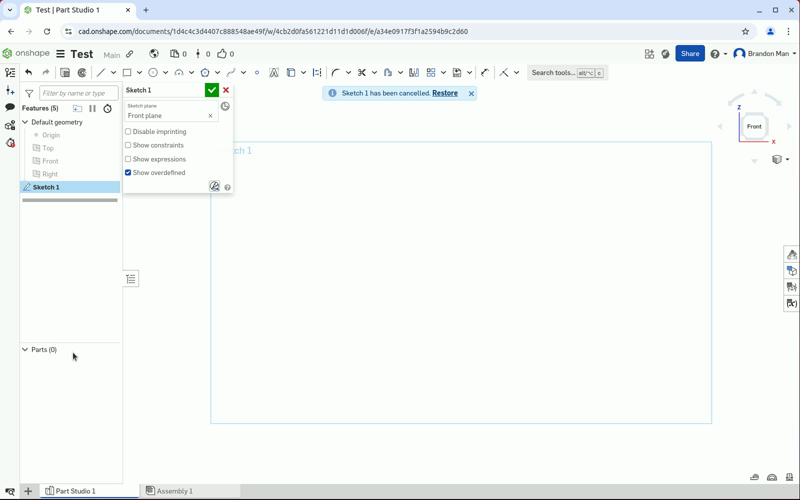
key(y)
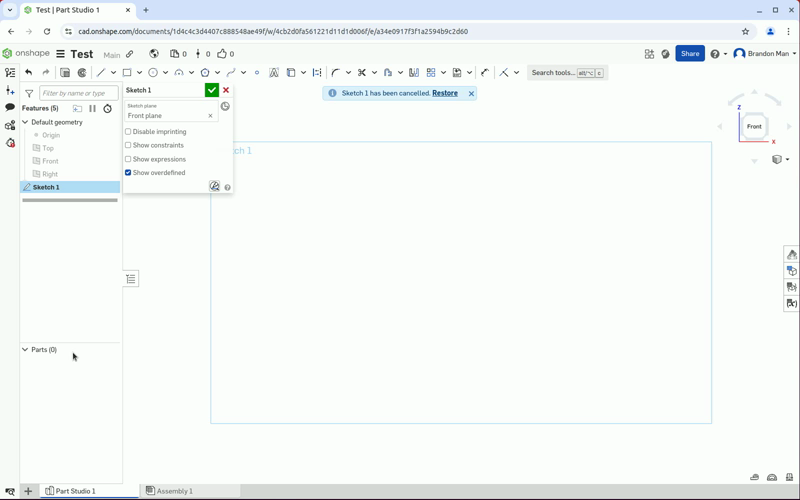
key(l)
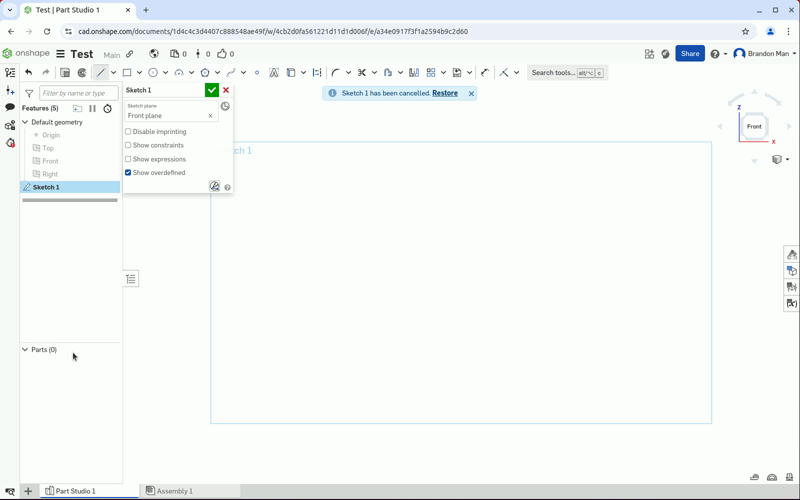
key_down(shift)
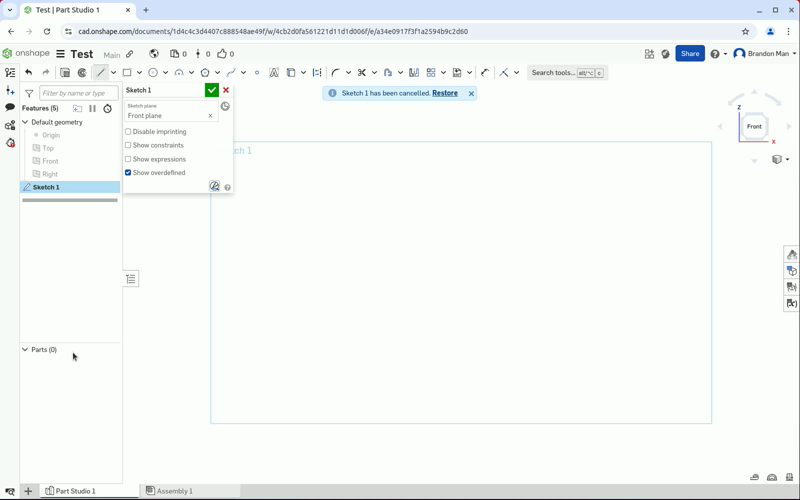
mouse_move(460, 339)
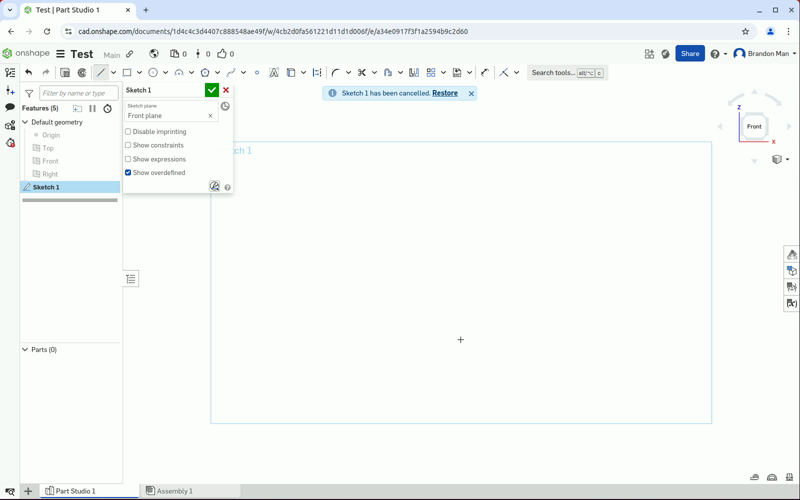
click(460, 339)
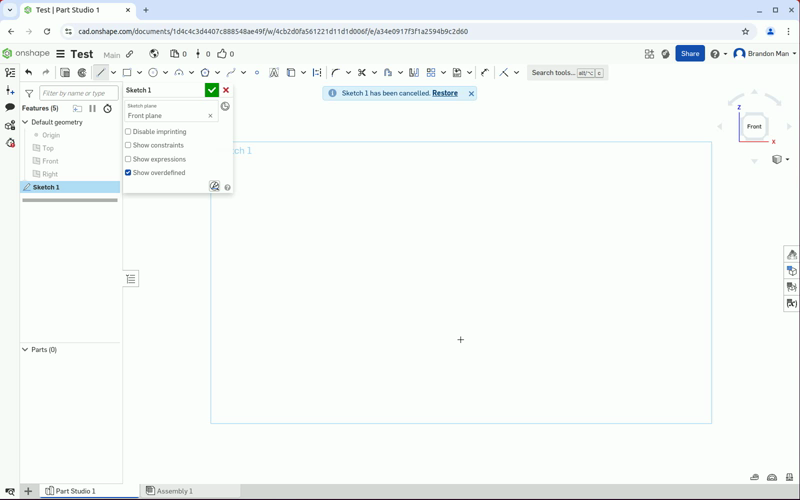
key_up(shift)
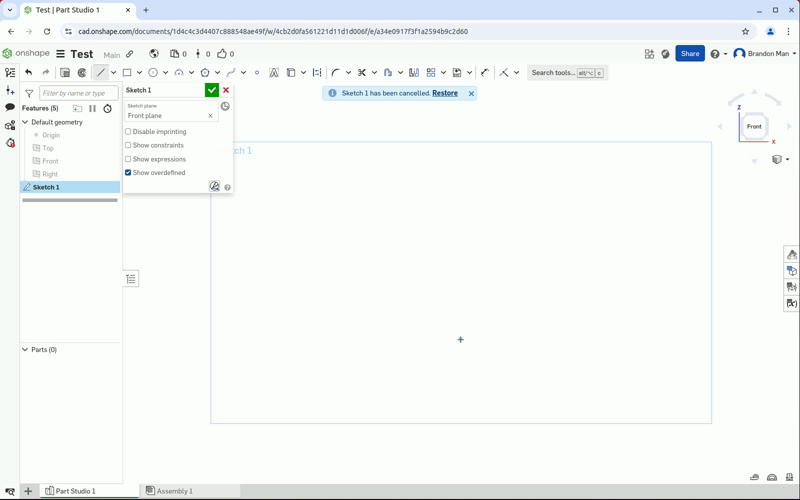
key_down(shift)
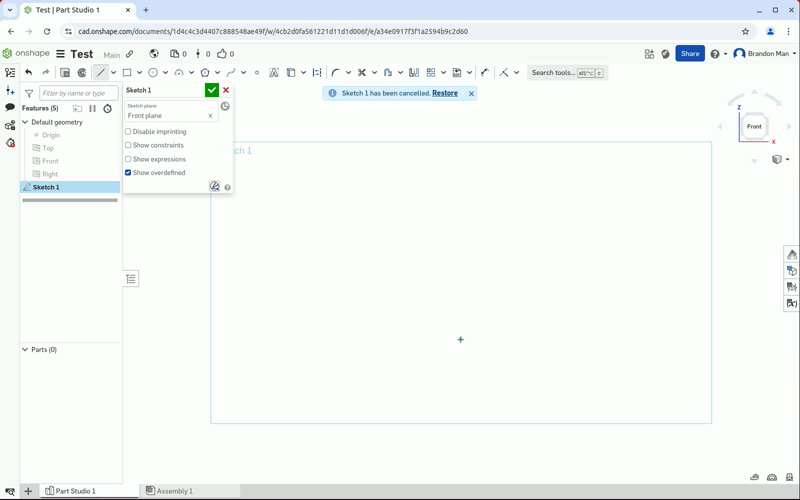
mouse_move(573, 339)
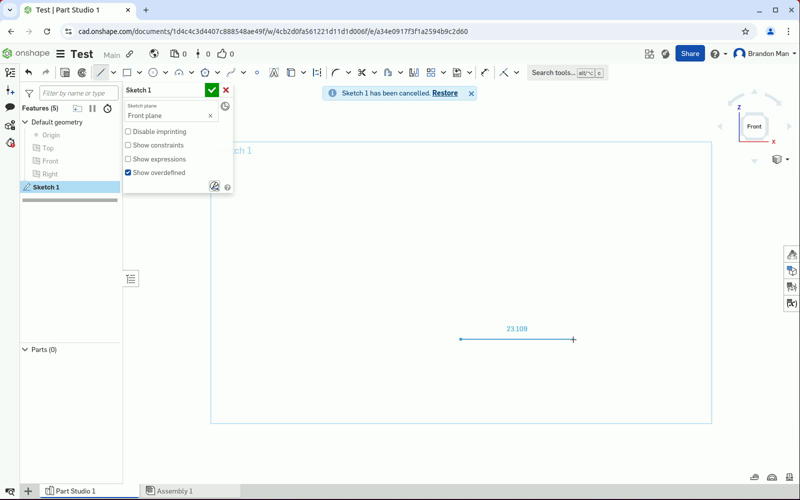
click(573, 339)
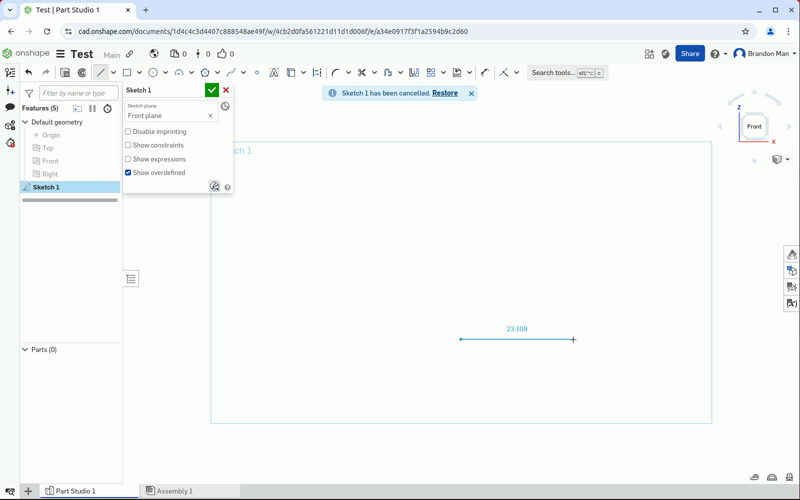
key_up(shift)
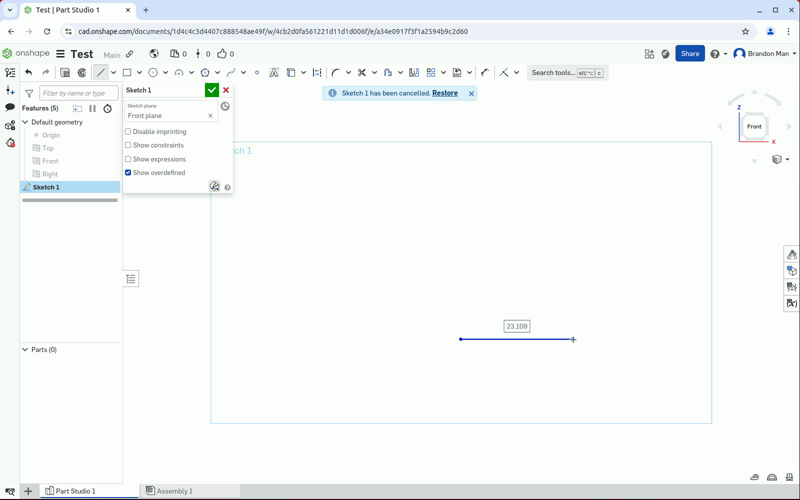
key_down(shift)
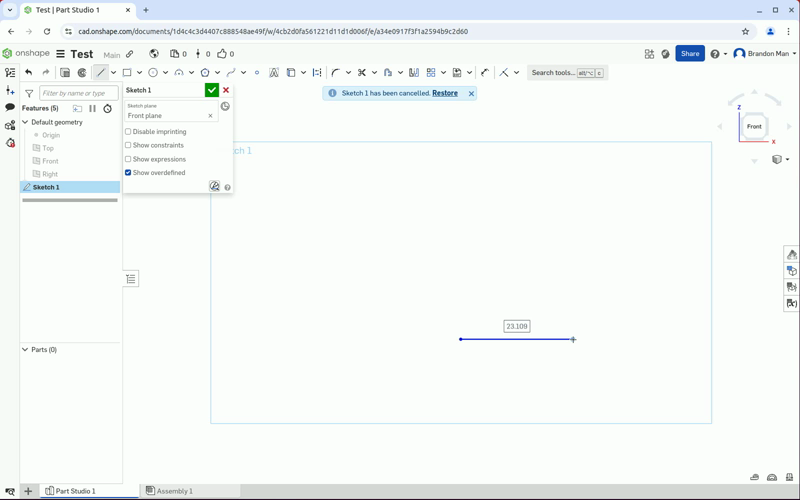
mouse_move(589, 339)
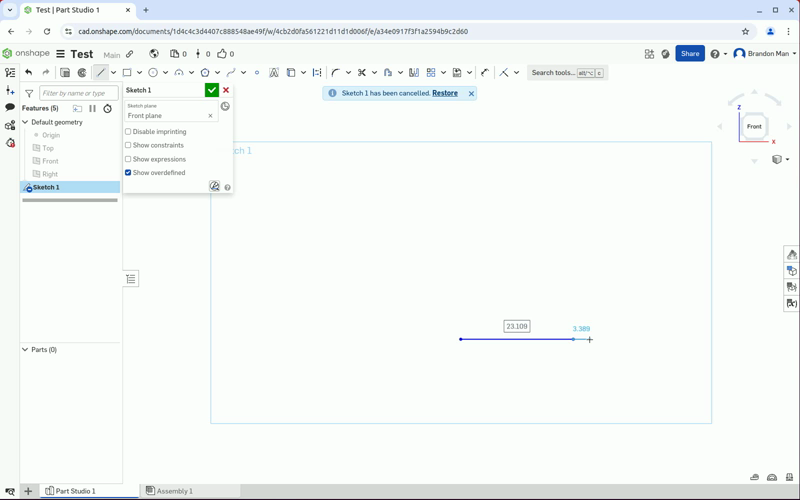
mouse_move(573, 282)
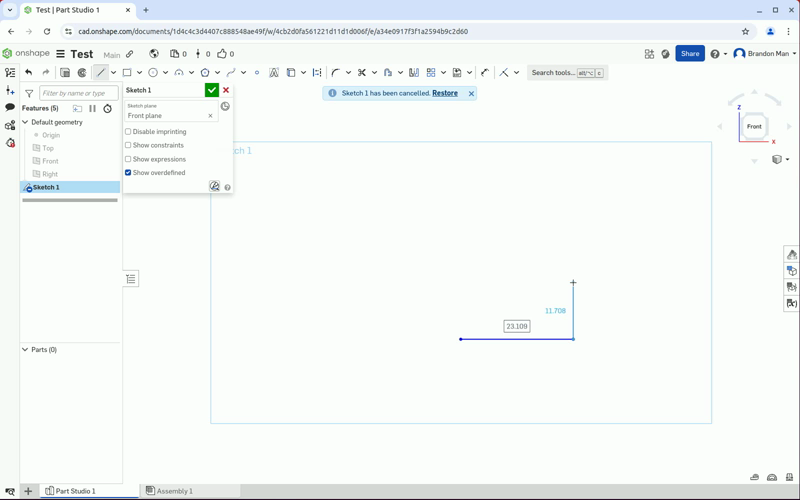
click(573, 282)
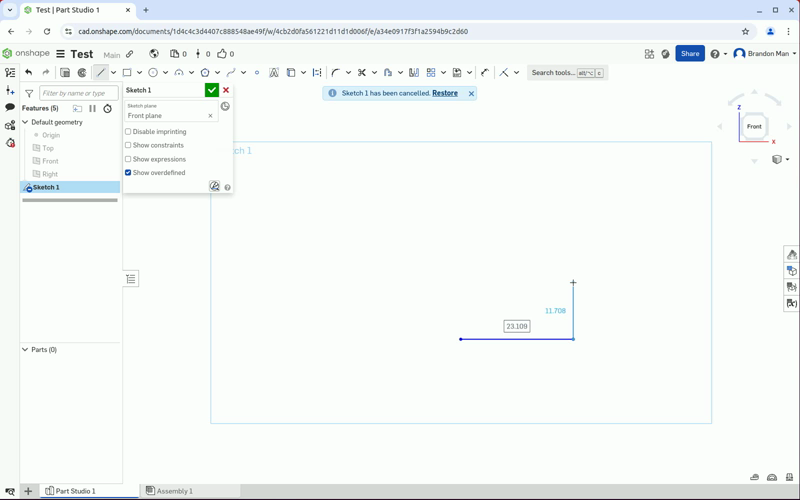
key_up(shift)
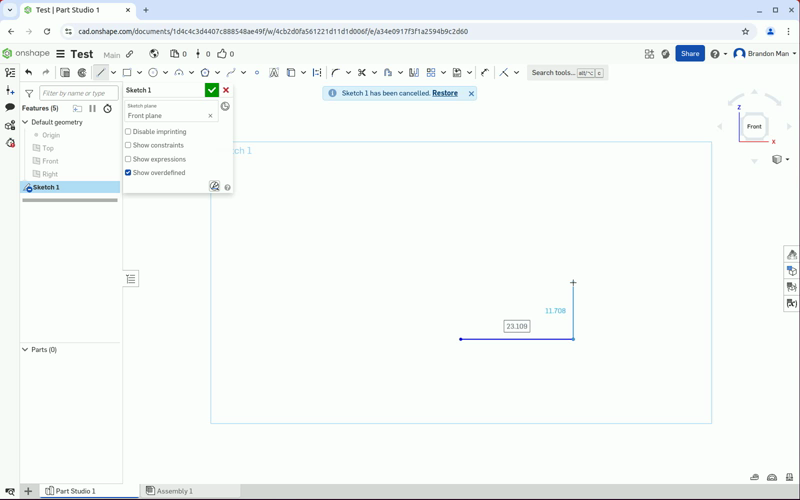
key_down(shift)
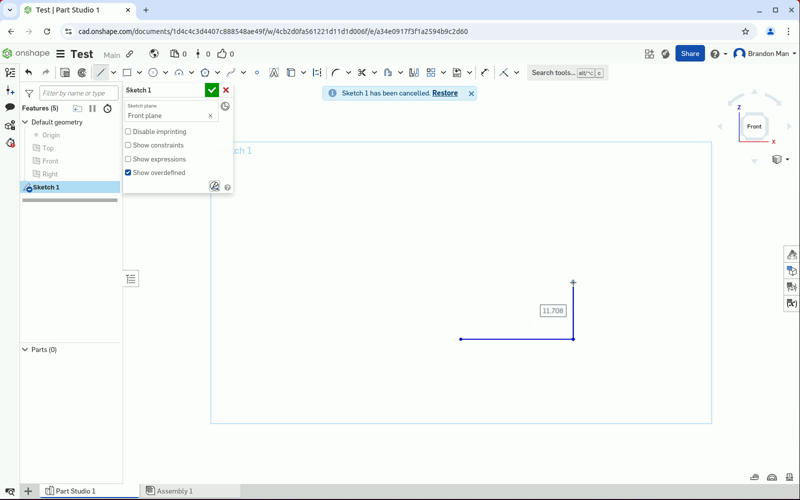
mouse_move(460, 282)
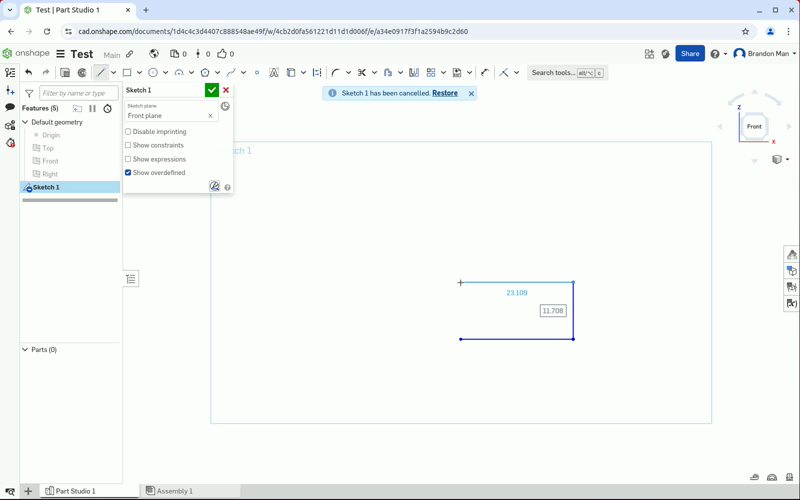
click(460, 282)
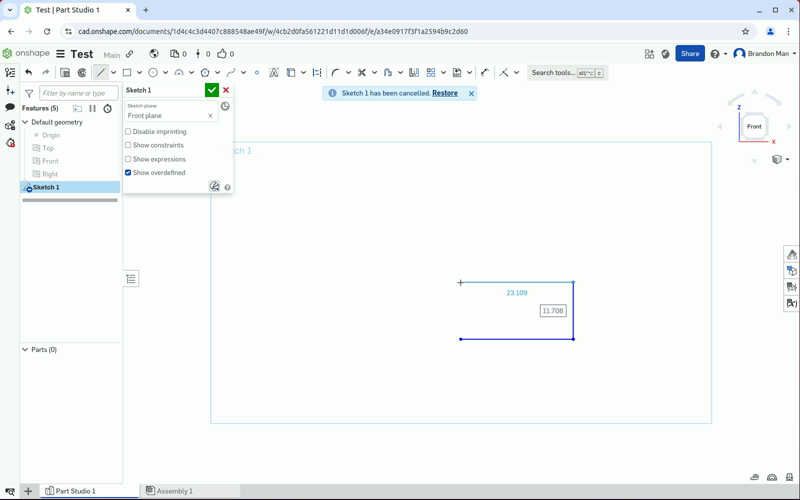
key_up(shift)
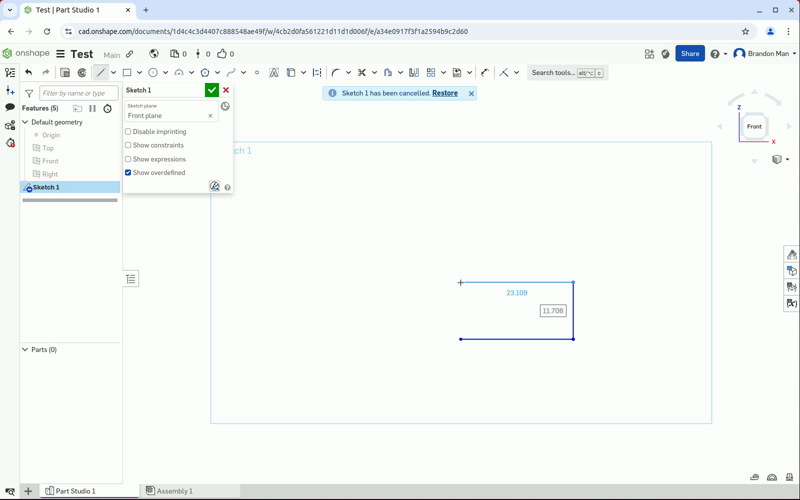
mouse_move(490, 282)
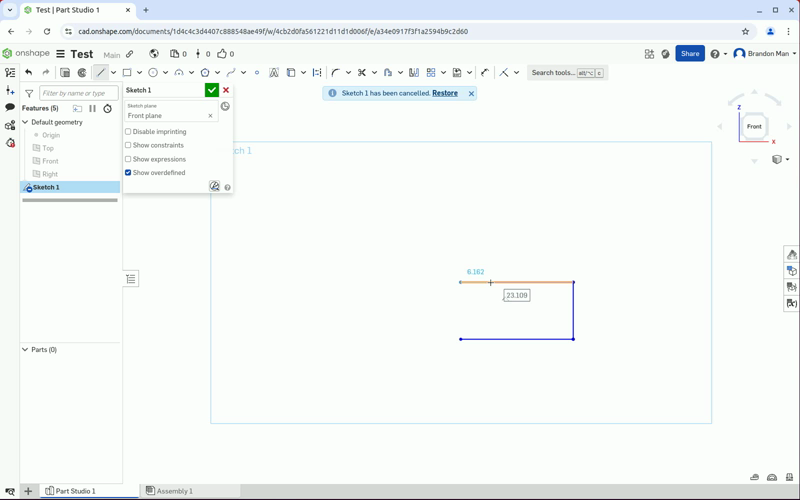
key_down(shift)
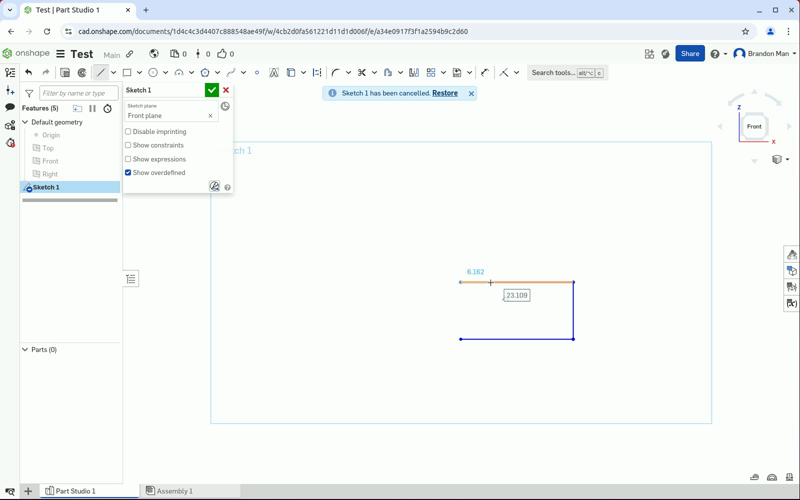
mouse_move(460, 339)
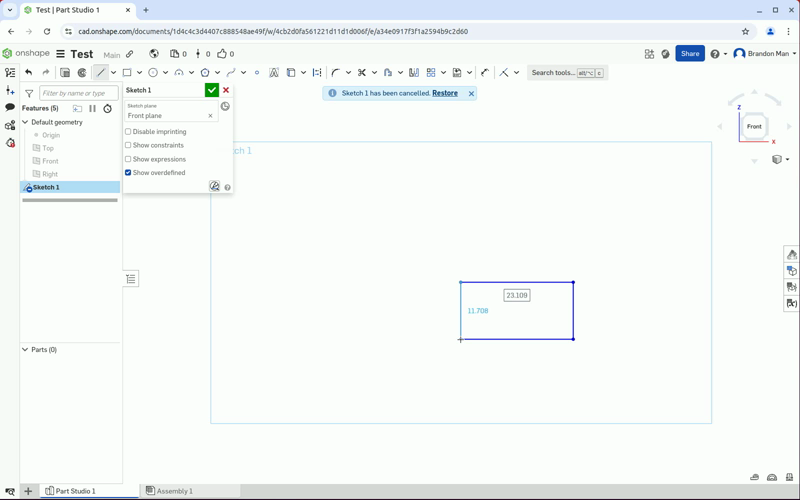
key_up(shift)
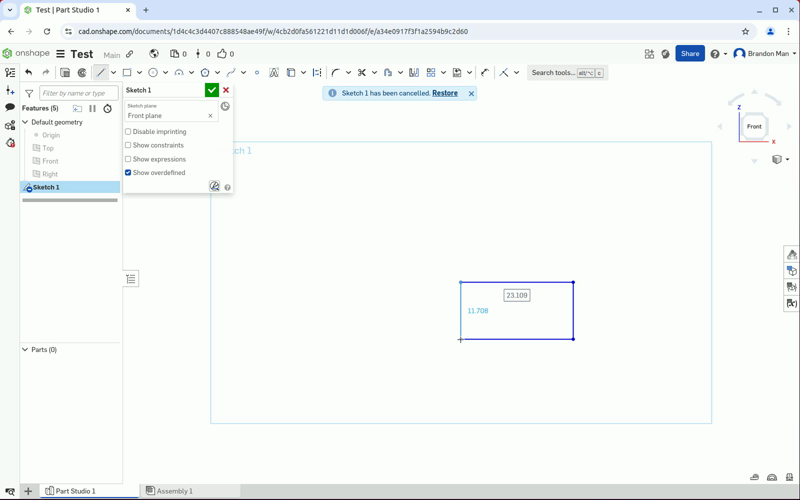
click(460, 339)
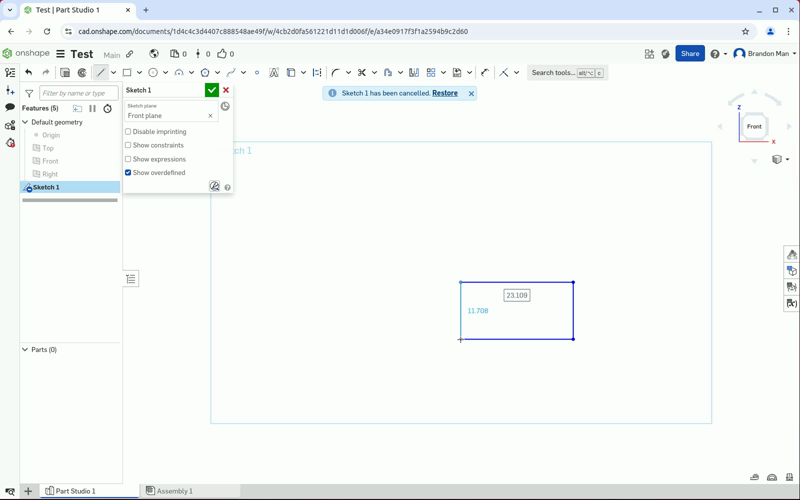
key(esc)
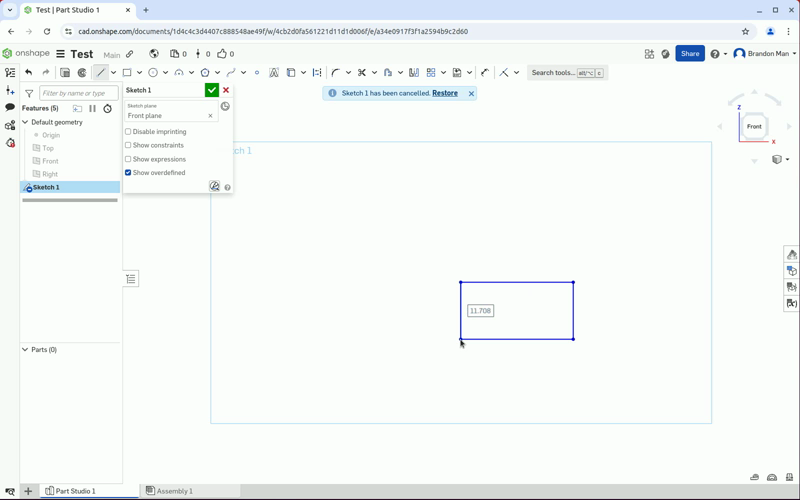
key(c)
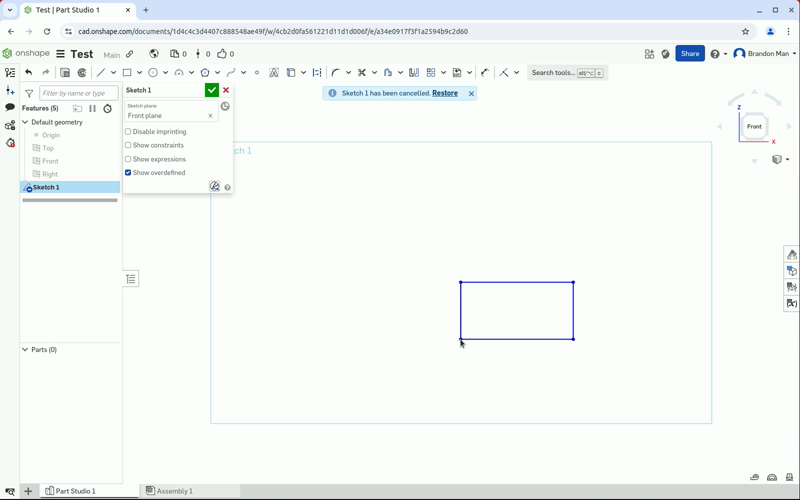
key_down(shift)
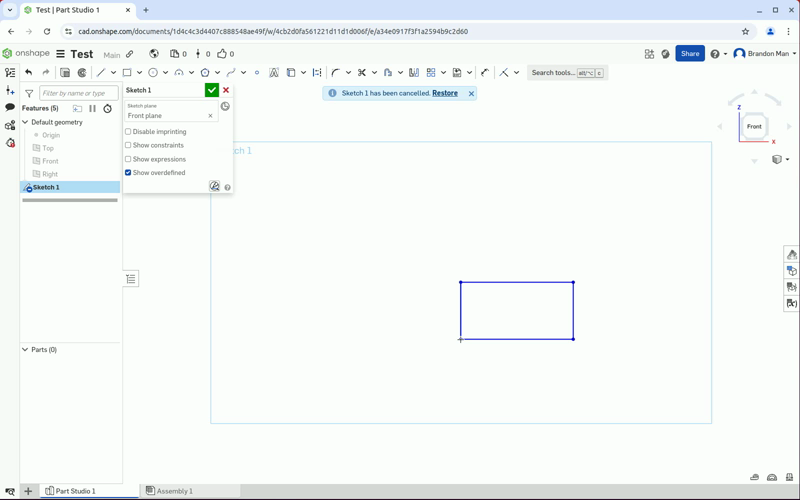
mouse_move(489, 310)
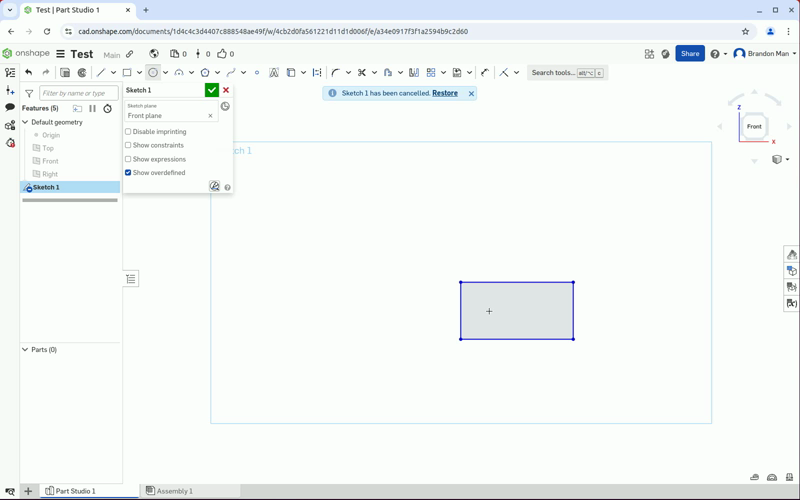
click(489, 310)
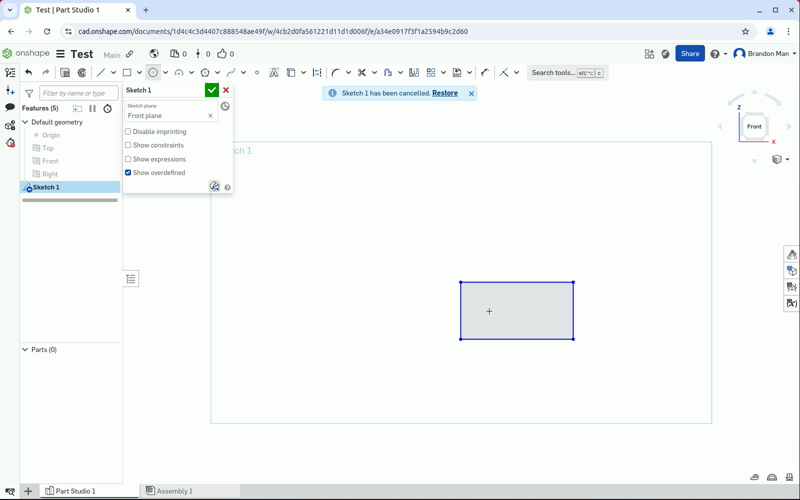
key_up(shift)
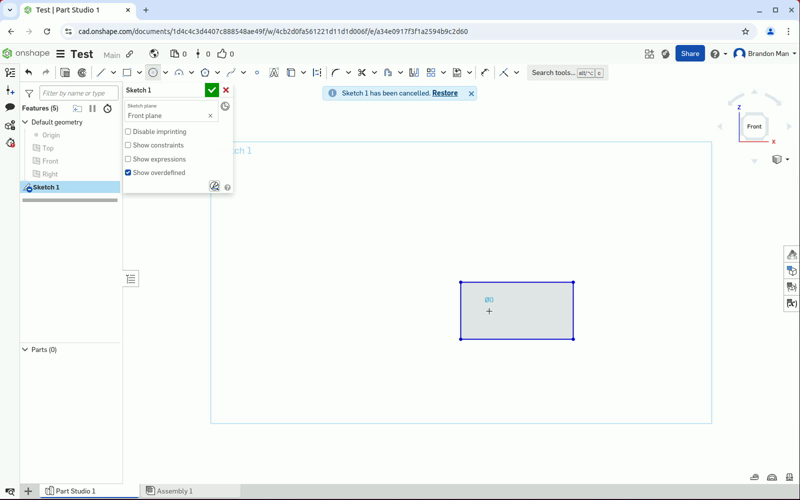
mouse_move(503, 310)
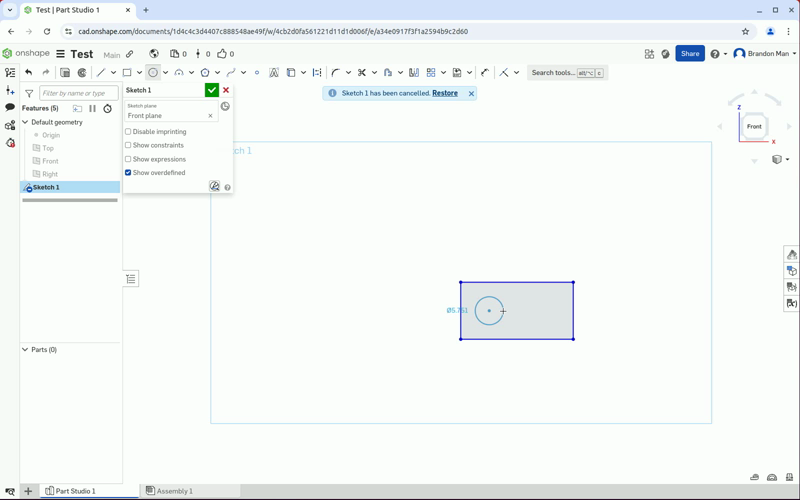
click(503, 310)
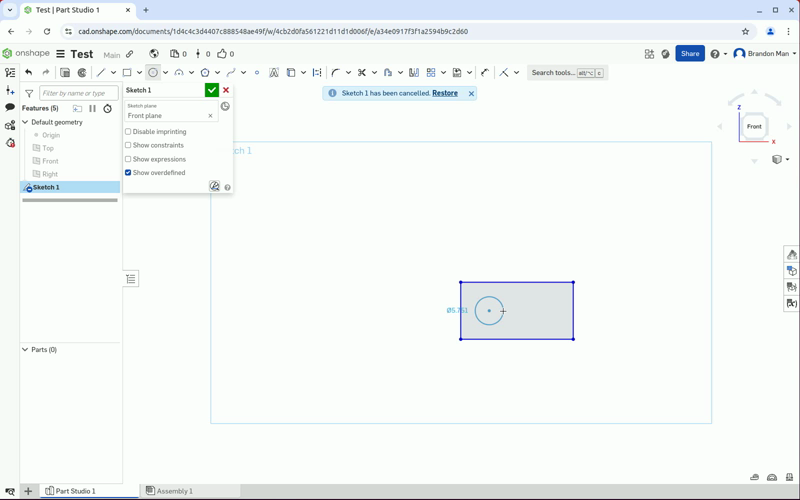
key(esc)
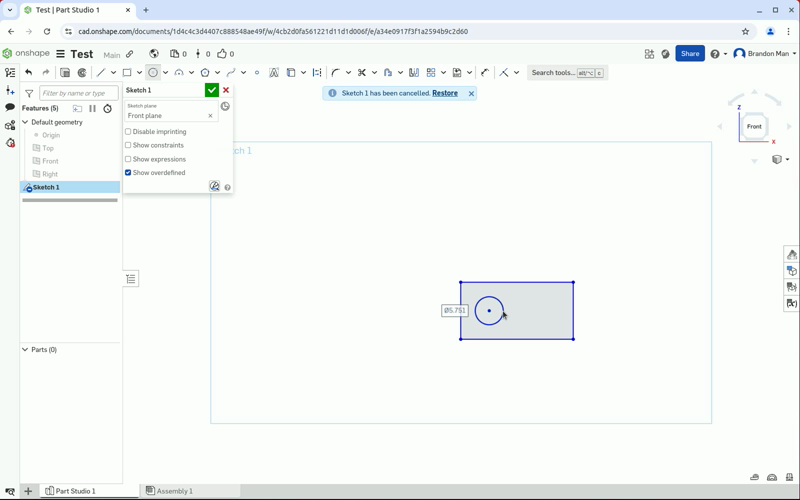
key(c)
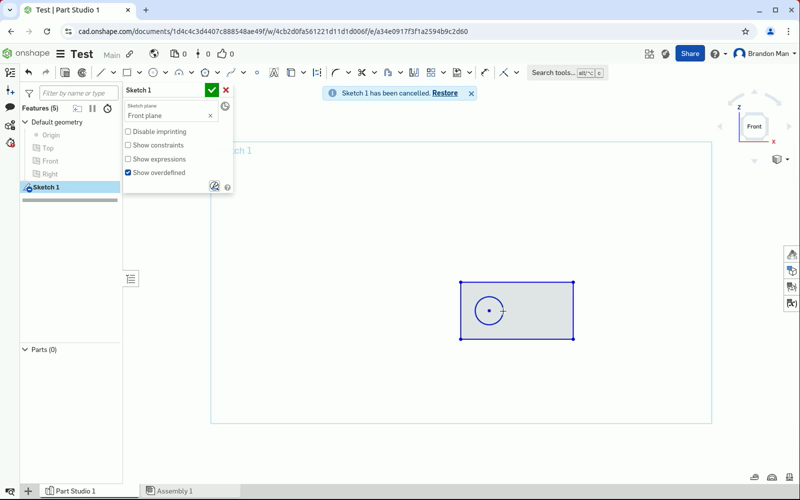
key_down(shift)
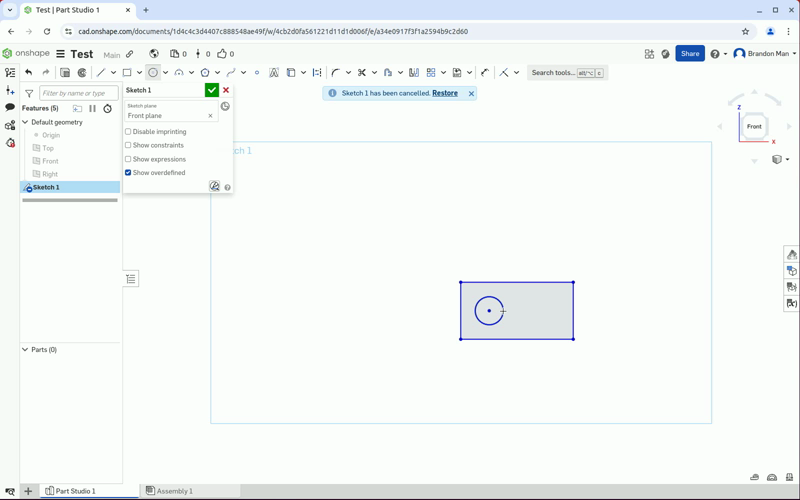
mouse_move(544, 310)
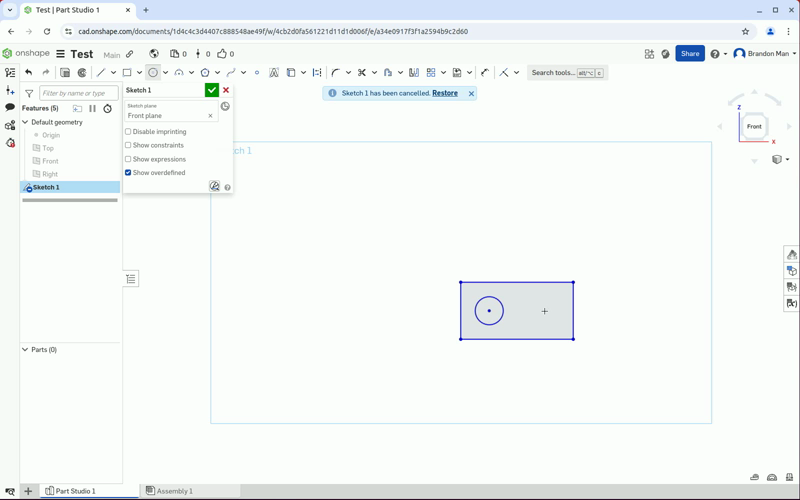
click(544, 310)
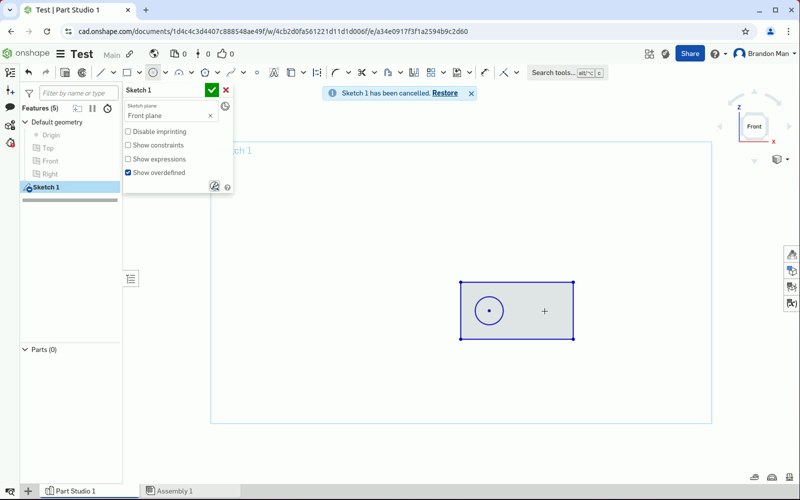
key_up(shift)
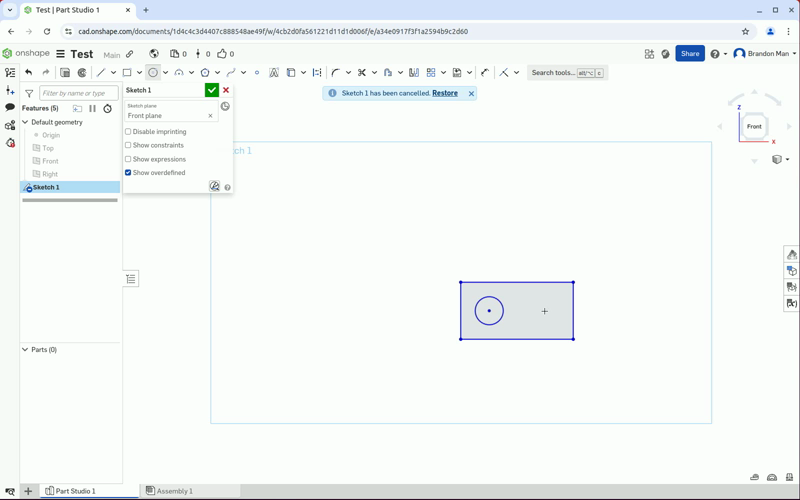
mouse_move(558, 310)
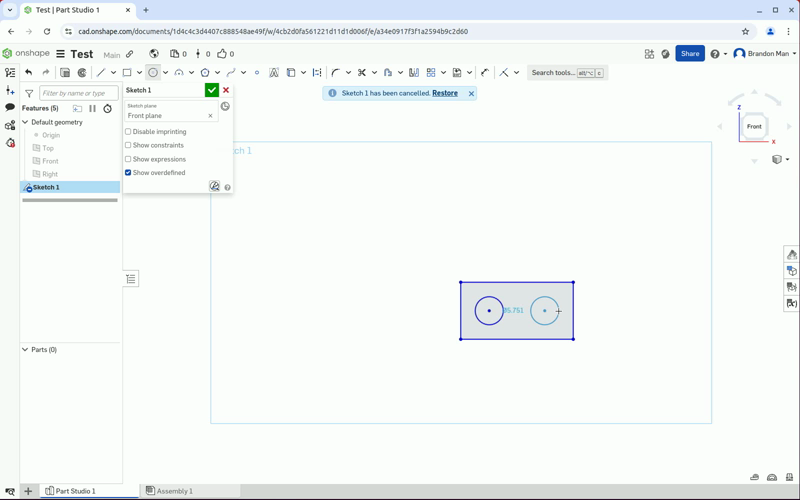
click(558, 310)
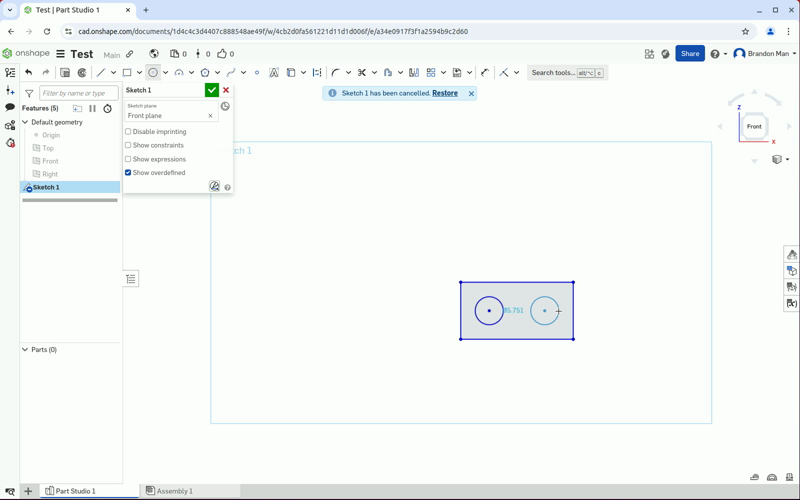
key(esc)
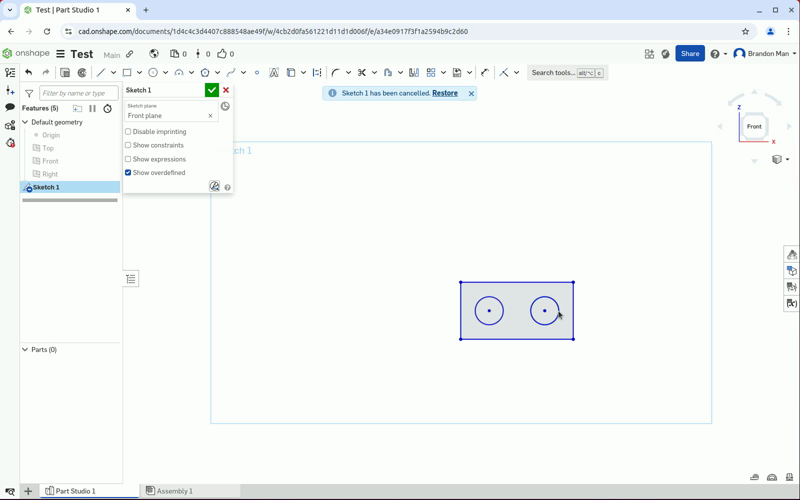
mouse_move(502, 291)
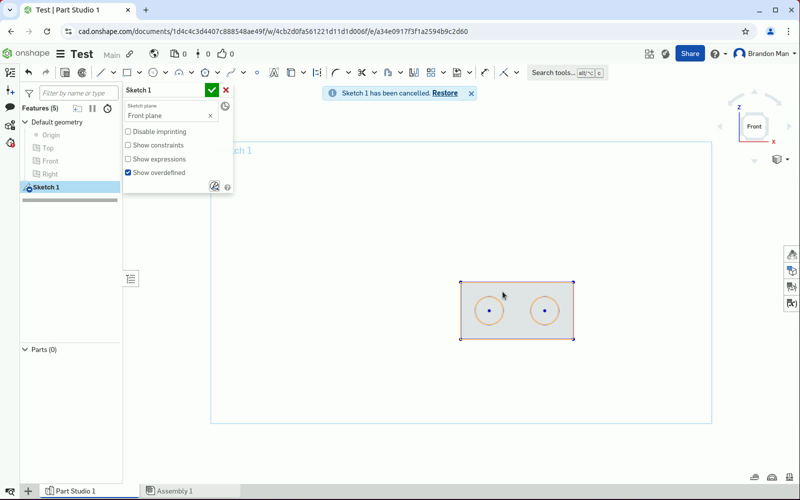
click(502, 291)
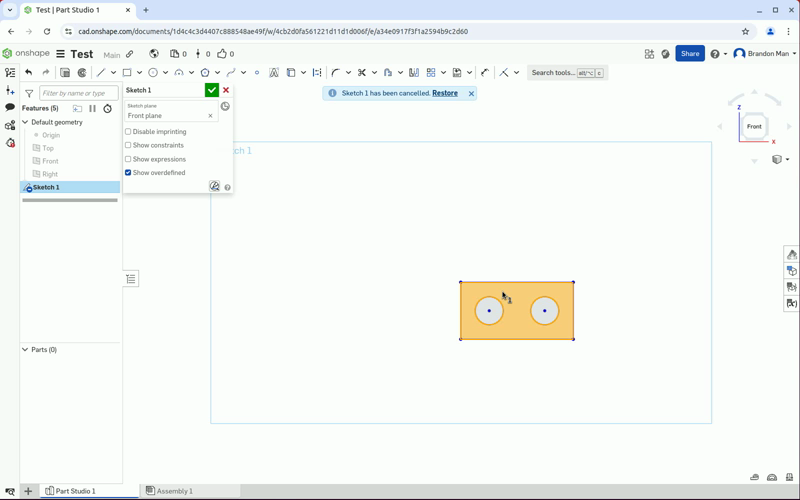
mouse_move(73, 352)
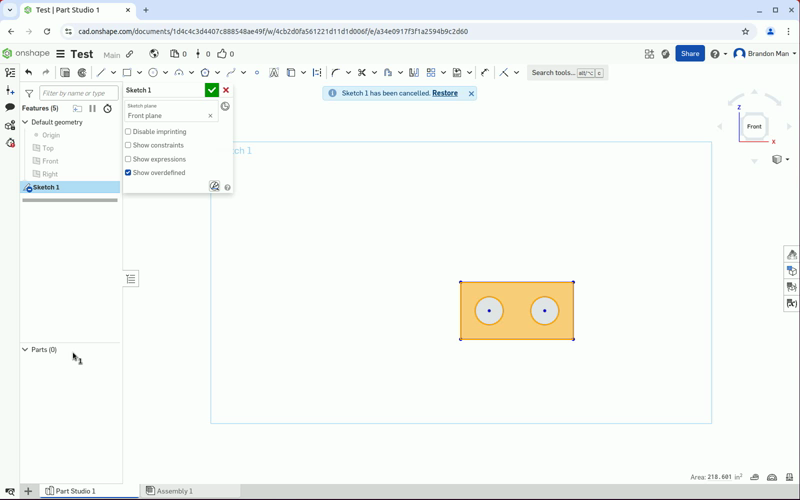
key(shift+y)
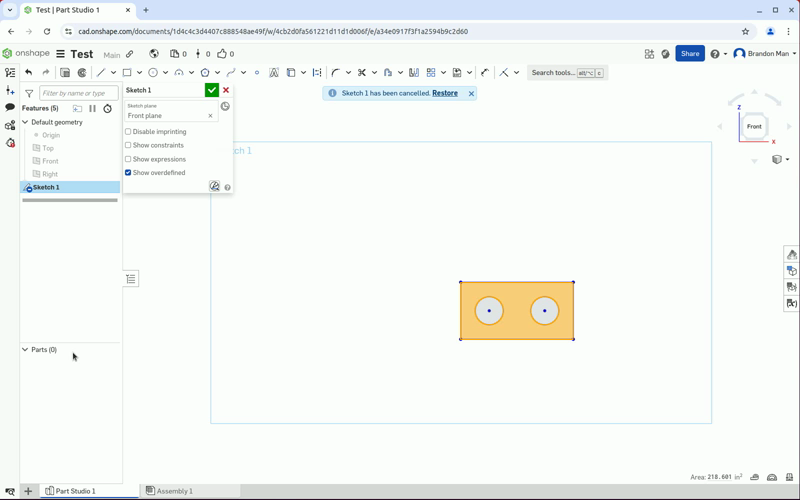
key(shift+e)
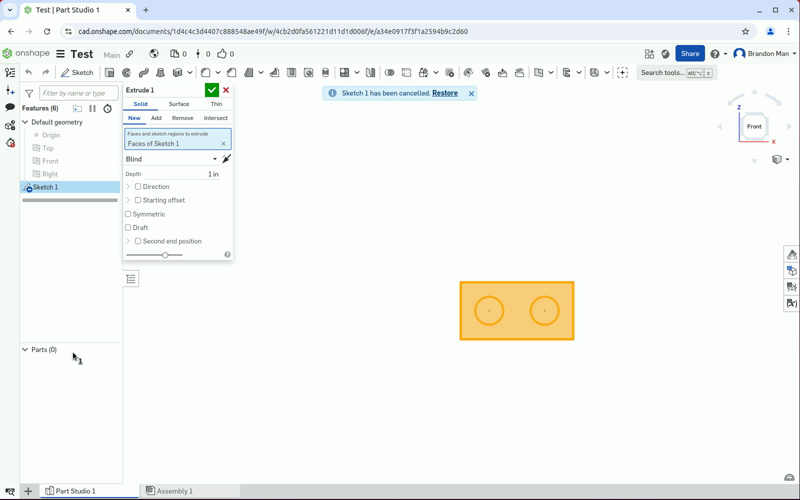
mouse_move(143, 106)
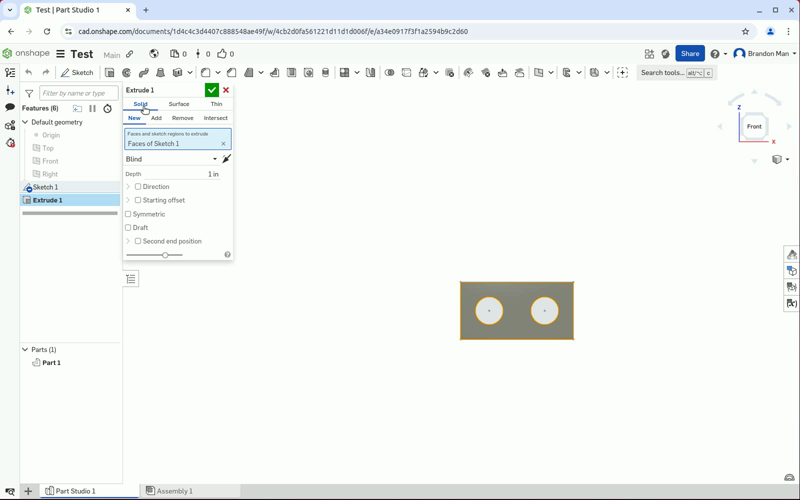
click(143, 106)
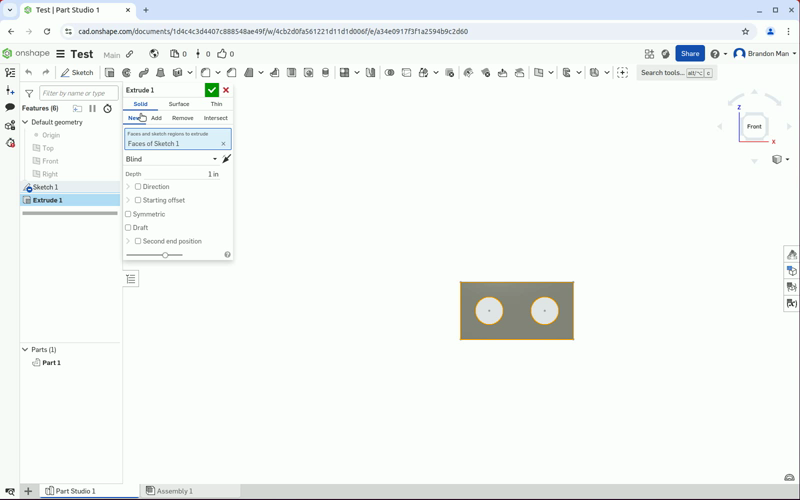
mouse_move(137, 120)
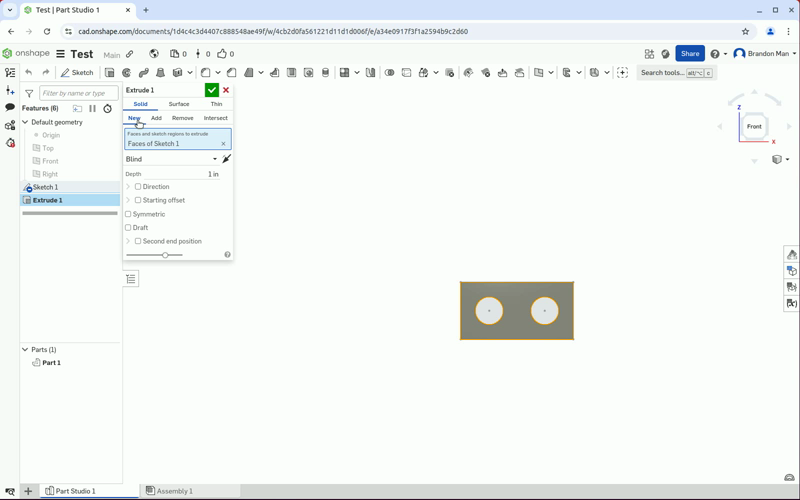
click(137, 120)
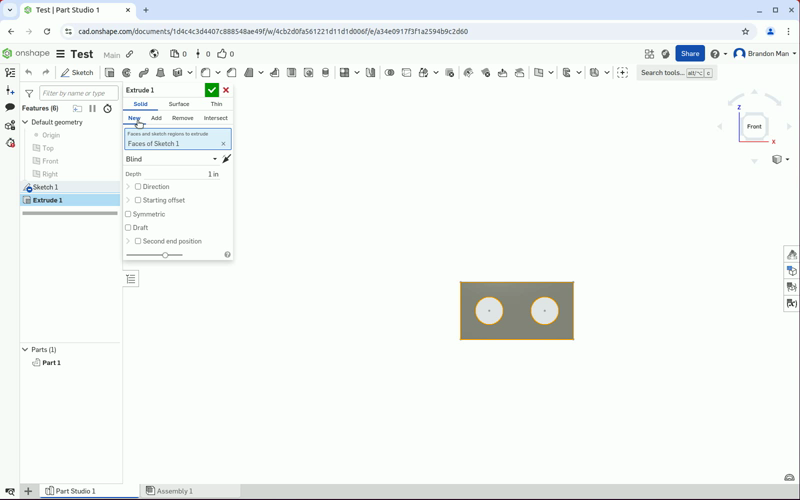
key(tab, 4)
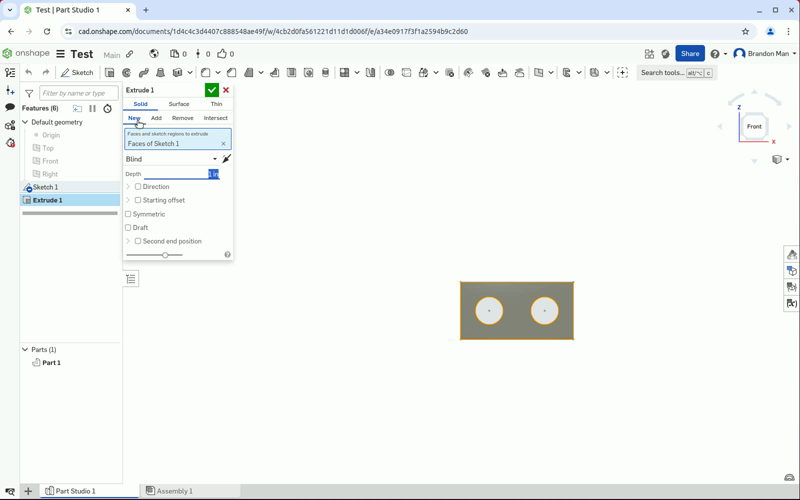
text(0.241)
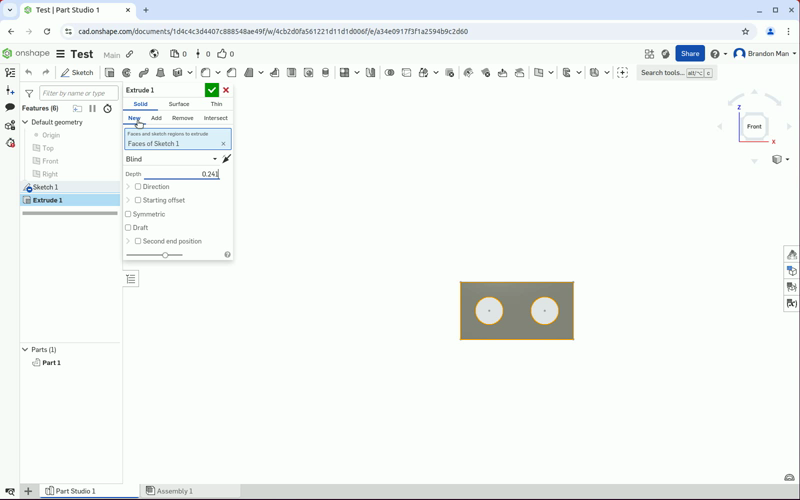
key(enter)
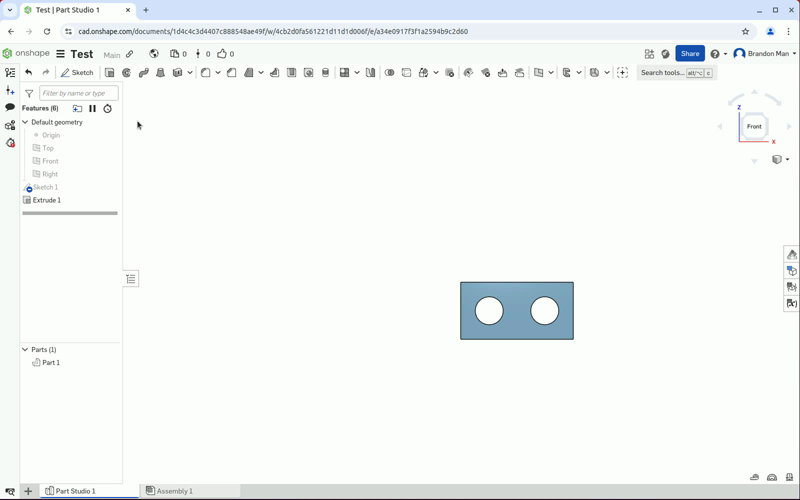
key(shift+h)
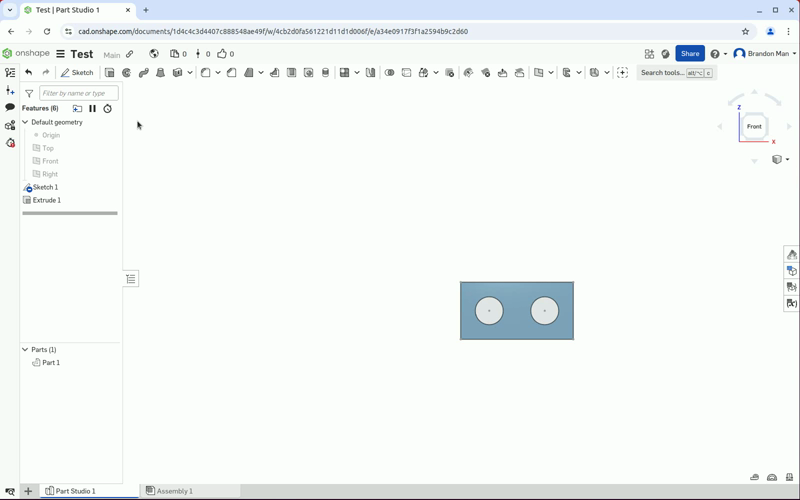
key(shift+h)
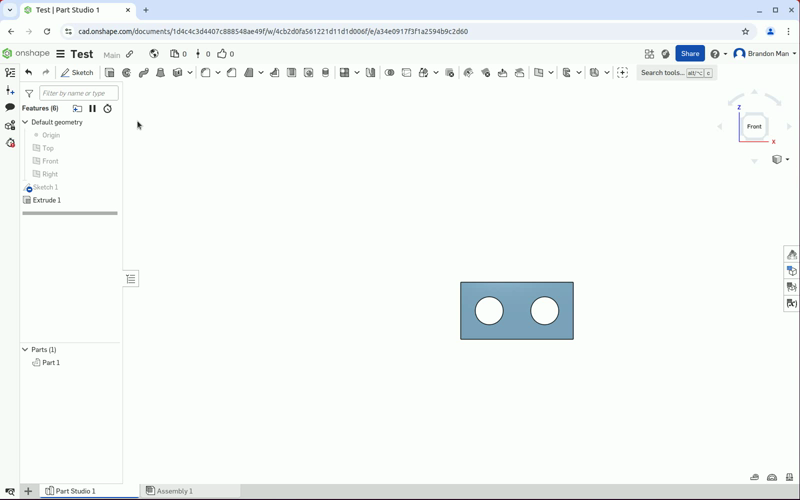
mouse_move(73, 189)
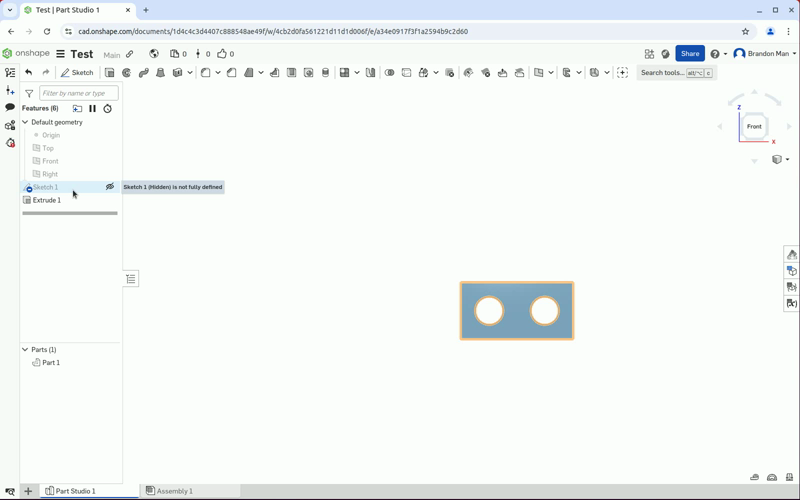
click(73, 189)
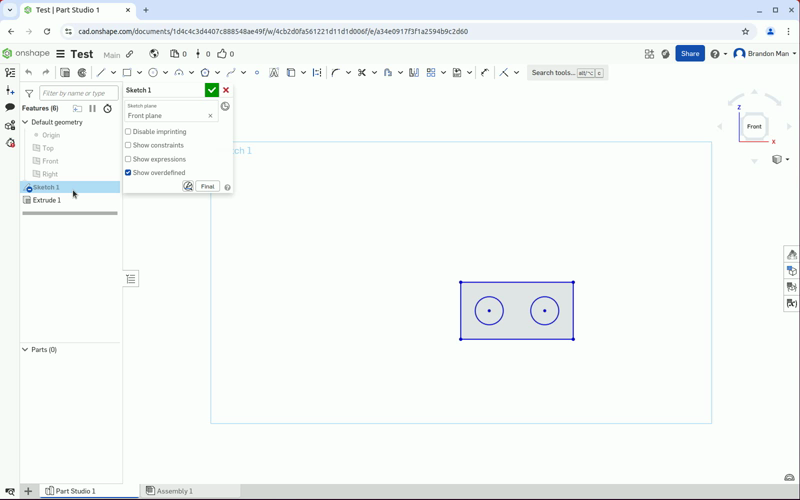
mouse_move(229, 92)
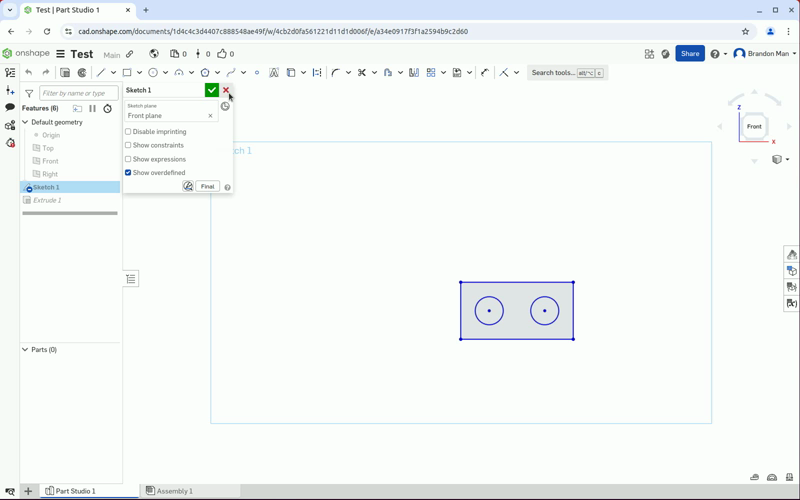
click(229, 92)
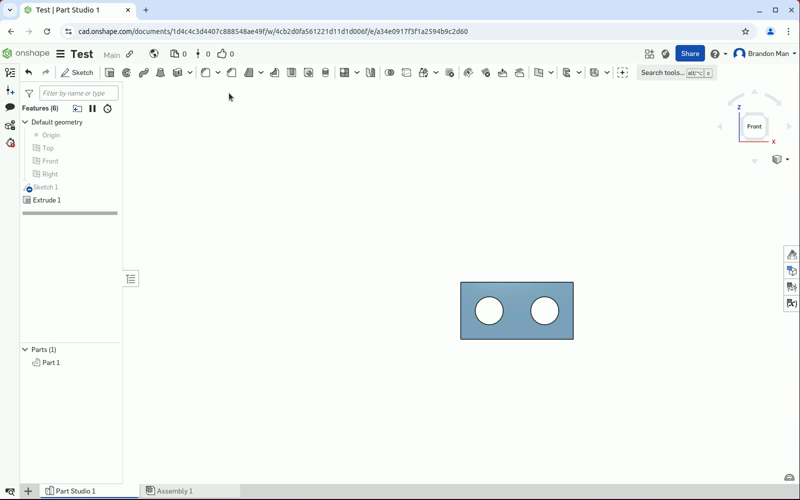
mouse_move(541, 75)
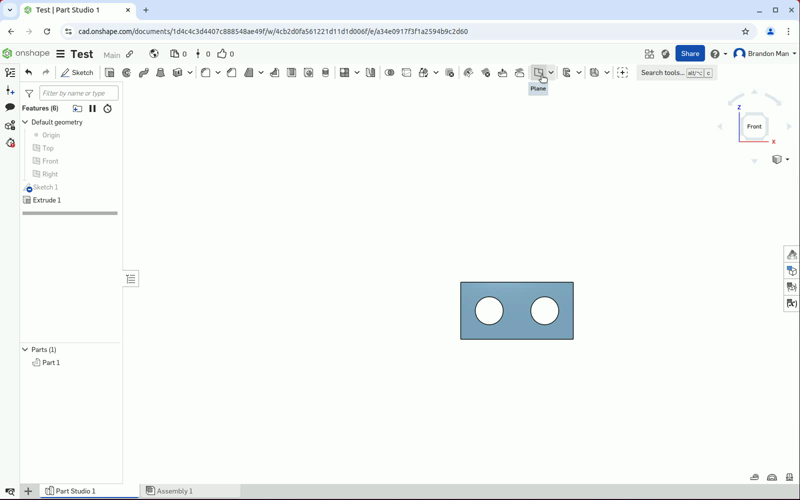
click(541, 75)
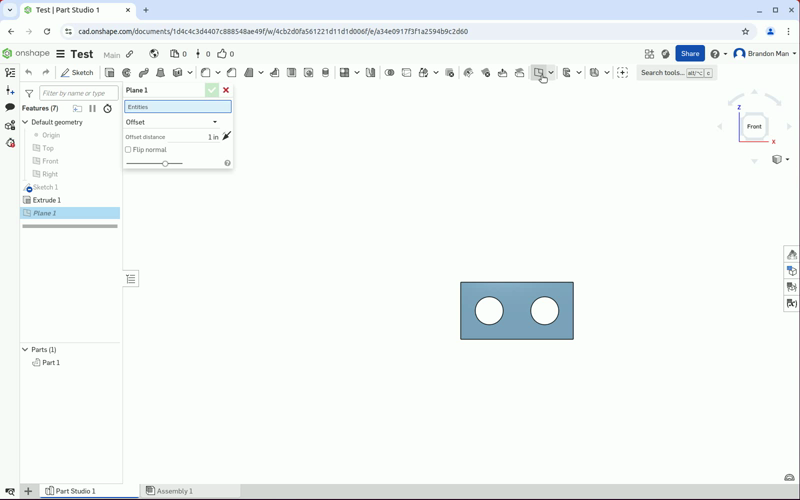
mouse_move(73, 163)
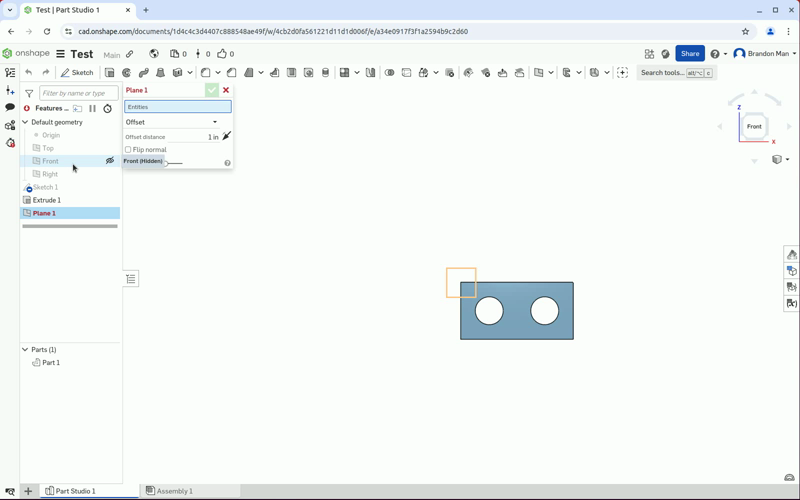
click(73, 163)
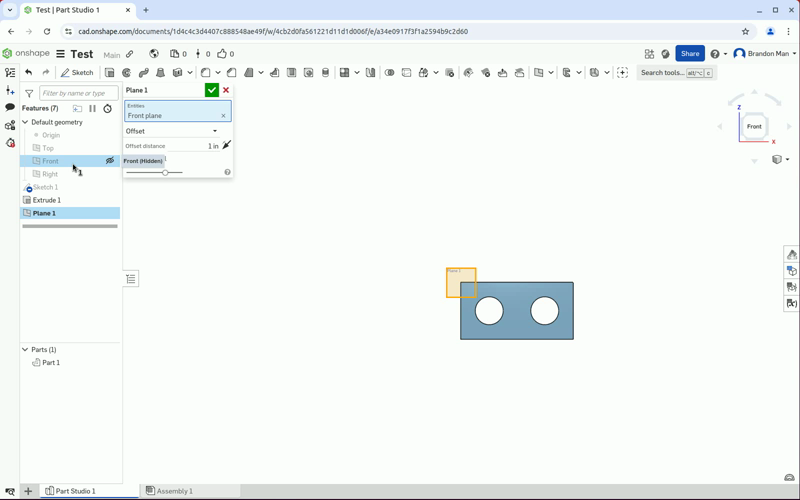
key(tab, 2)
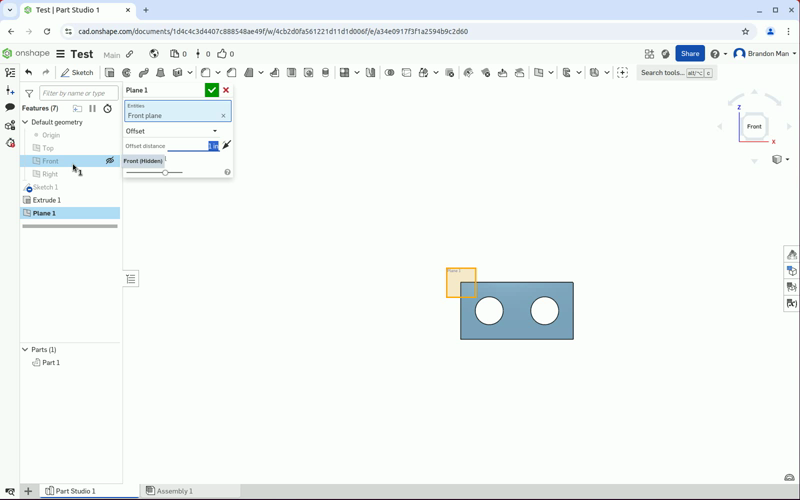
text(0.246)
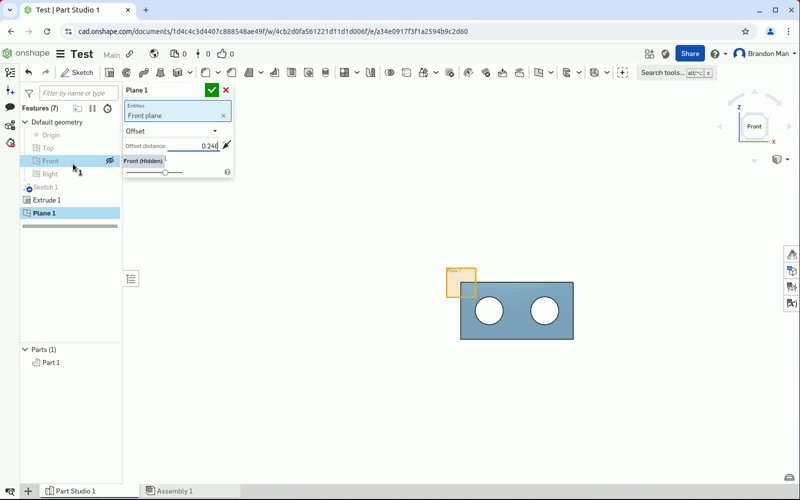
key(enter, 2)
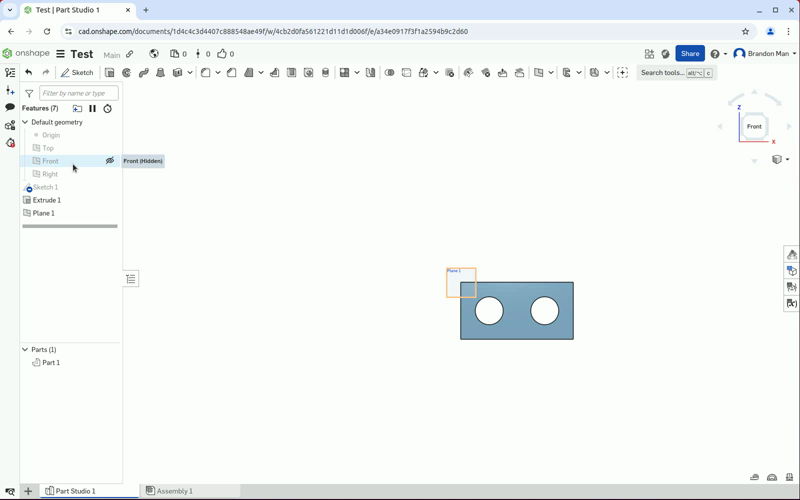
key(shift+s)
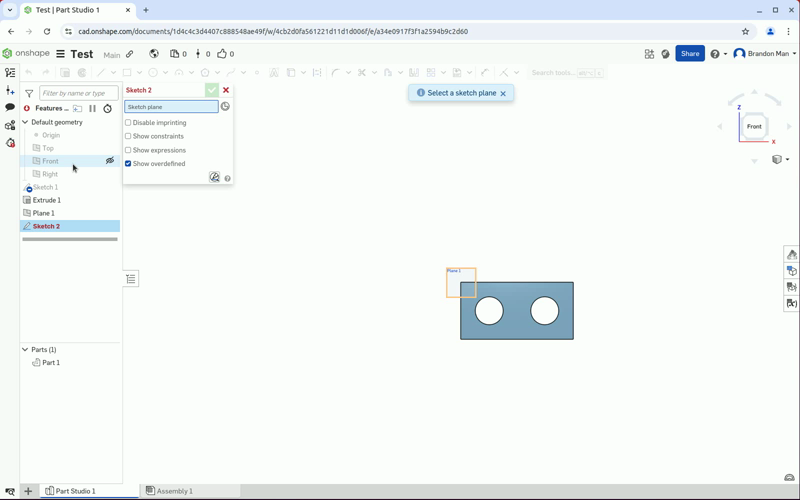
mouse_move(73, 215)
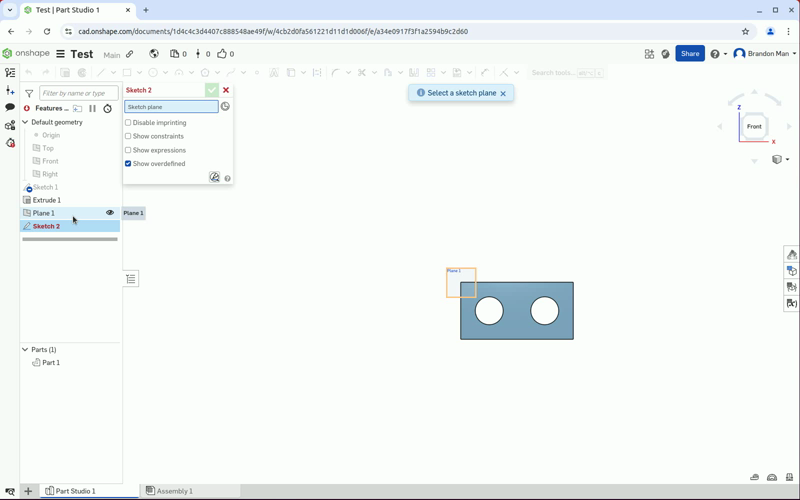
click(73, 215)
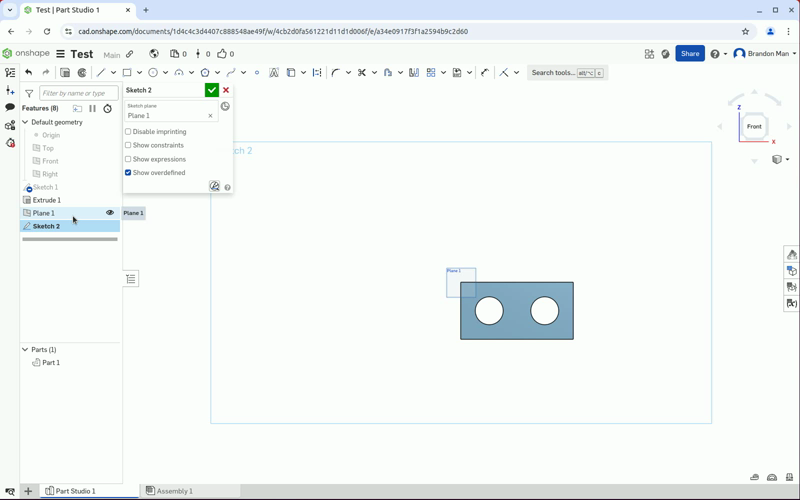
mouse_move(73, 352)
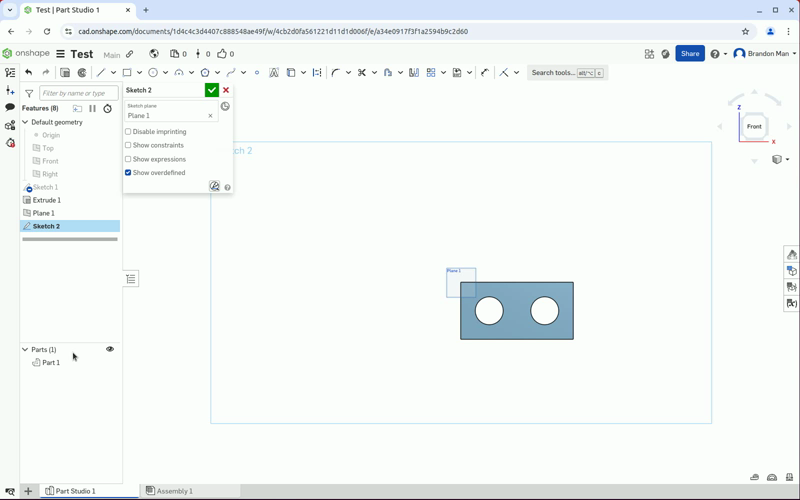
key(y)
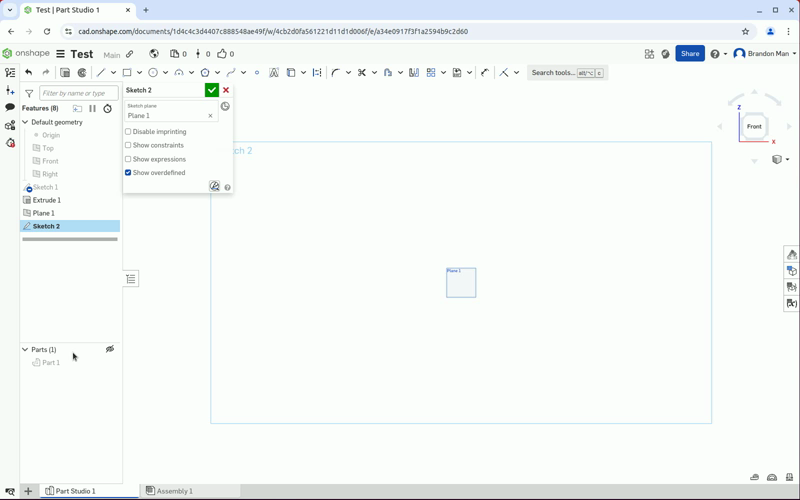
key(c)
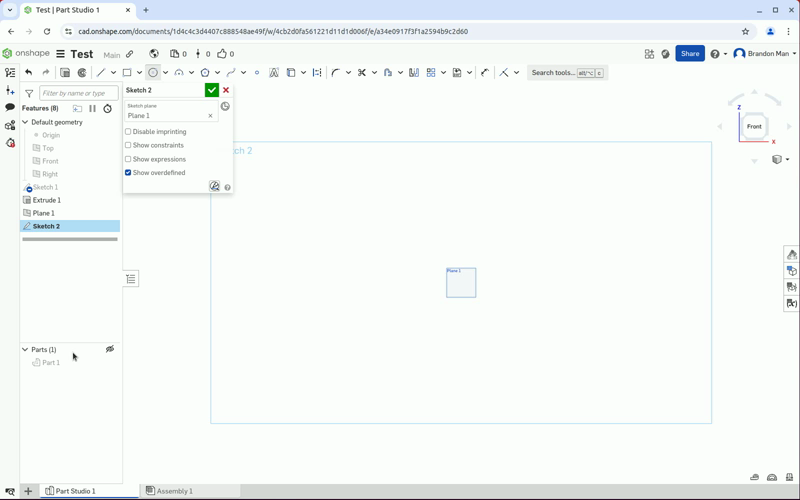
key_down(shift)
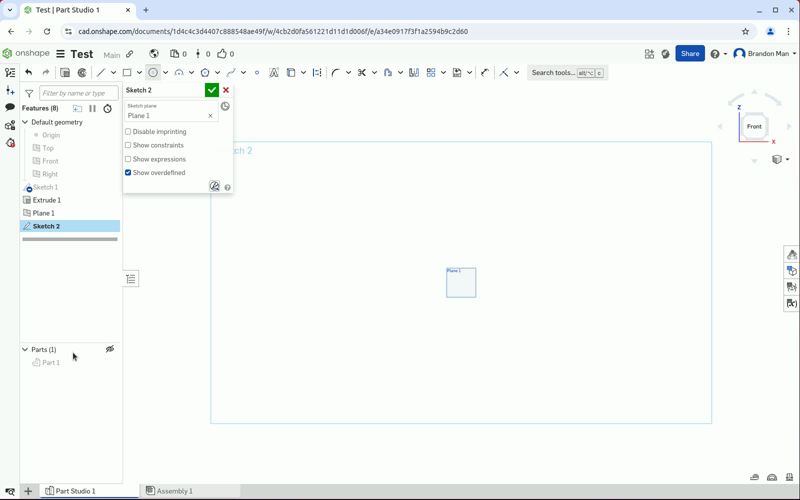
mouse_move(489, 311)
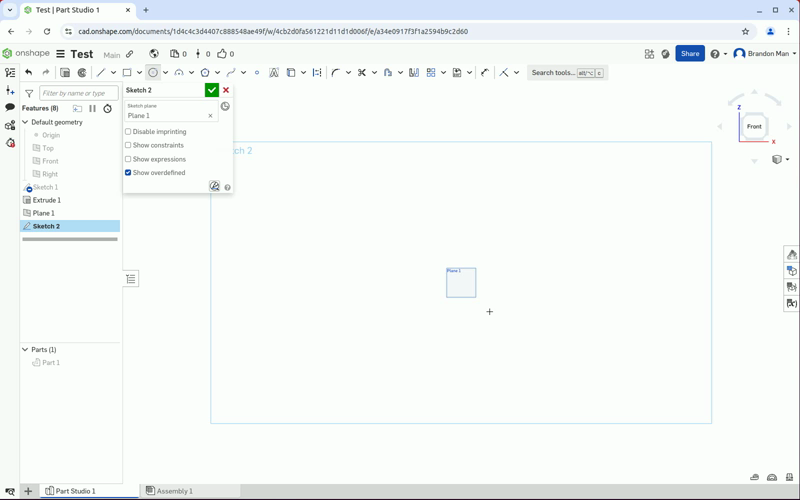
click(489, 311)
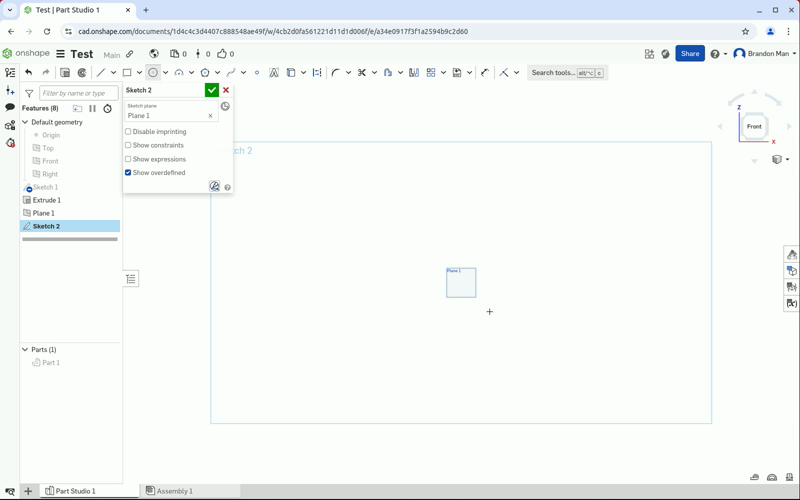
key_up(shift)
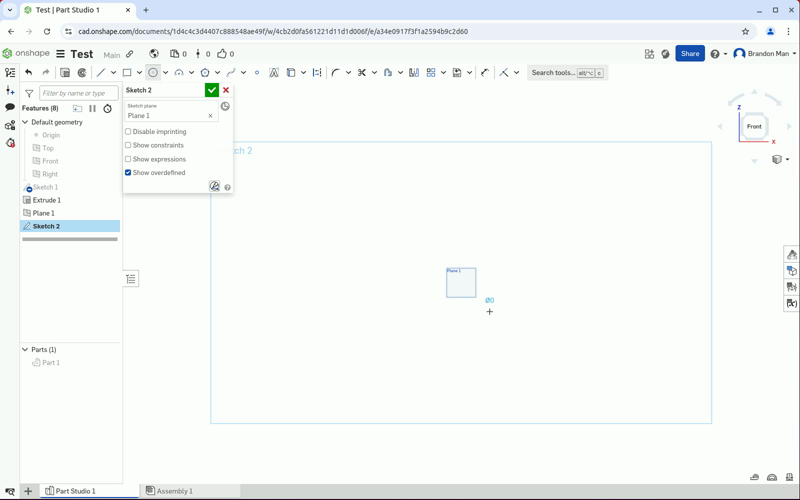
mouse_move(504, 311)
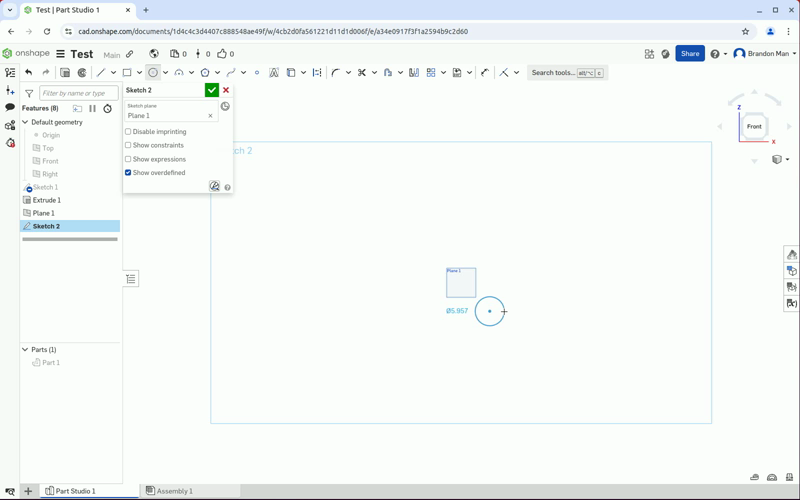
click(504, 311)
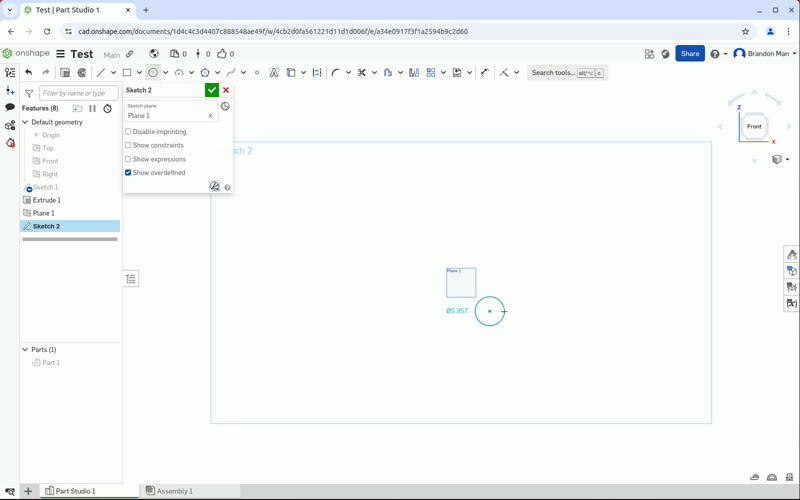
key(esc)
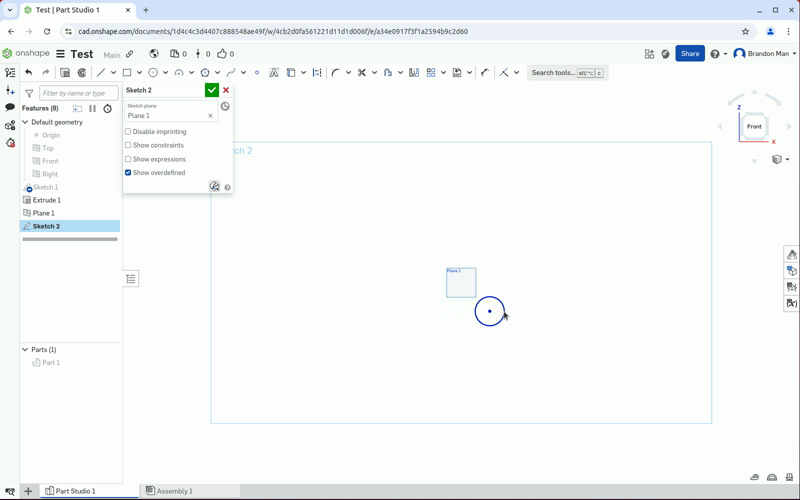
mouse_move(483, 321)
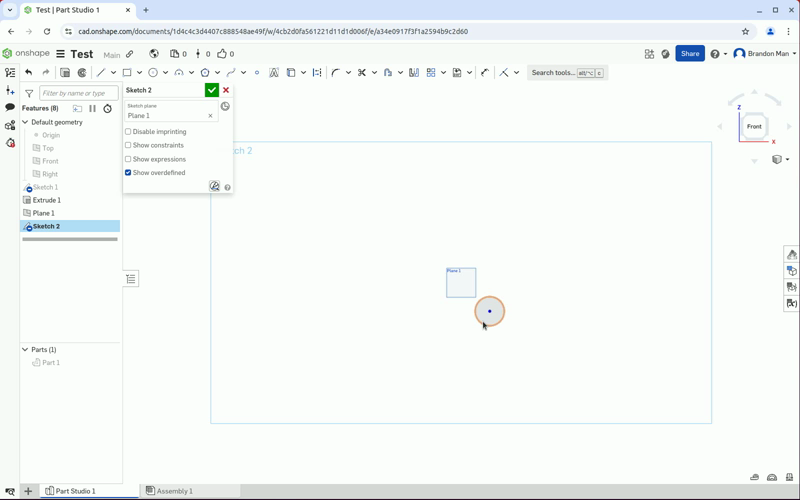
scroll(6)
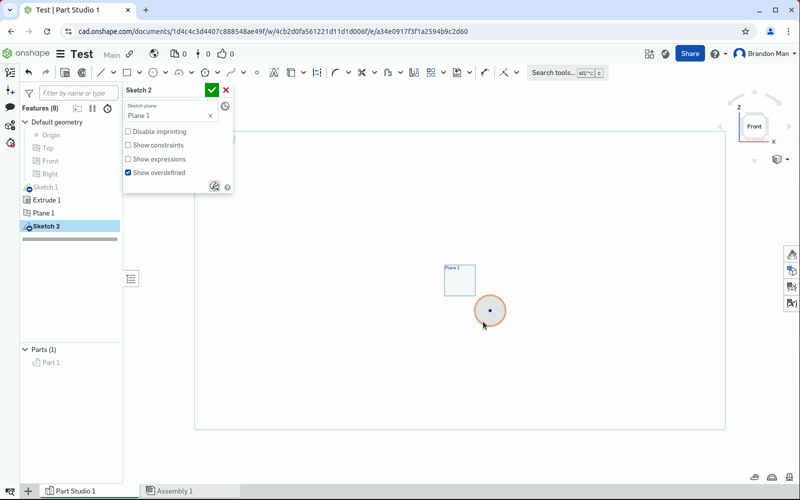
scroll(6)
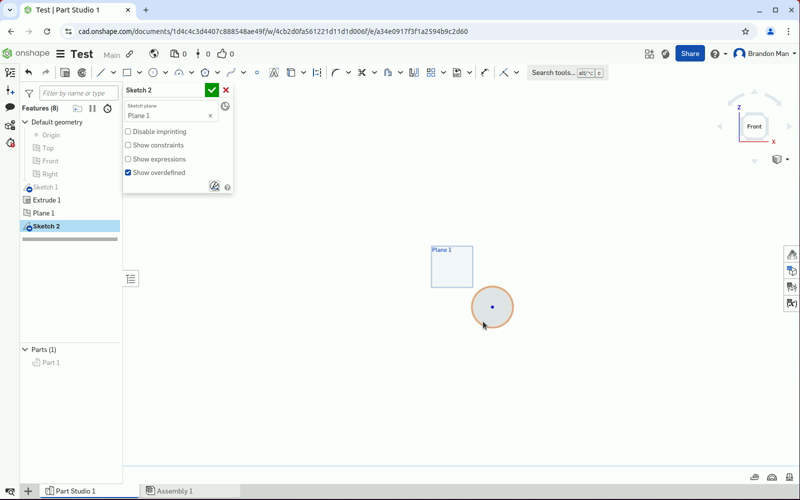
scroll(6)
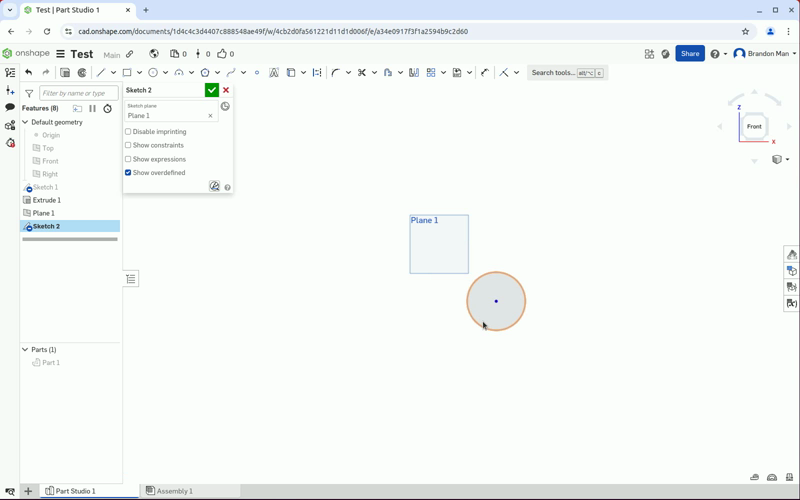
scroll(6)
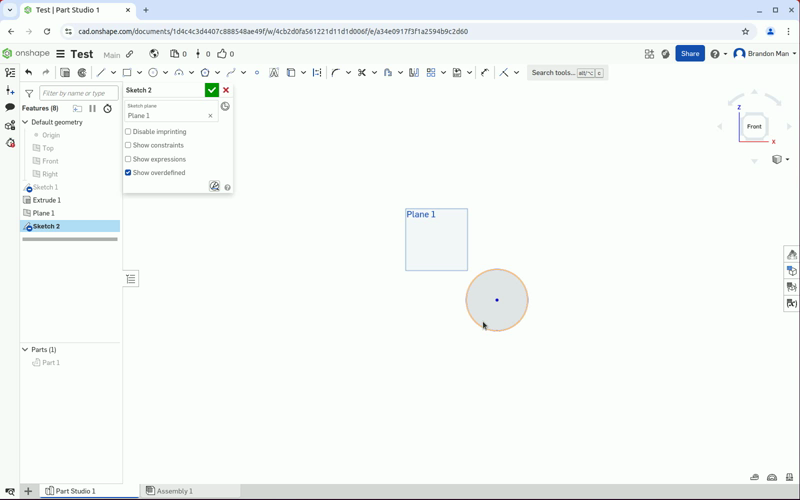
scroll(6)
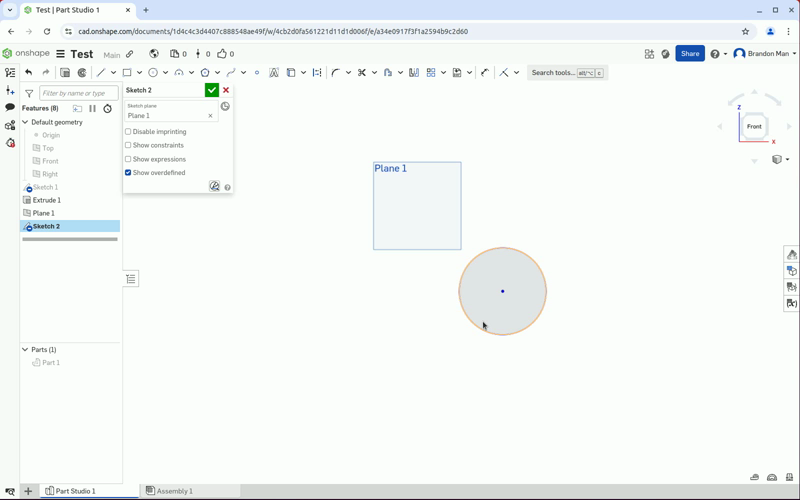
scroll(6)
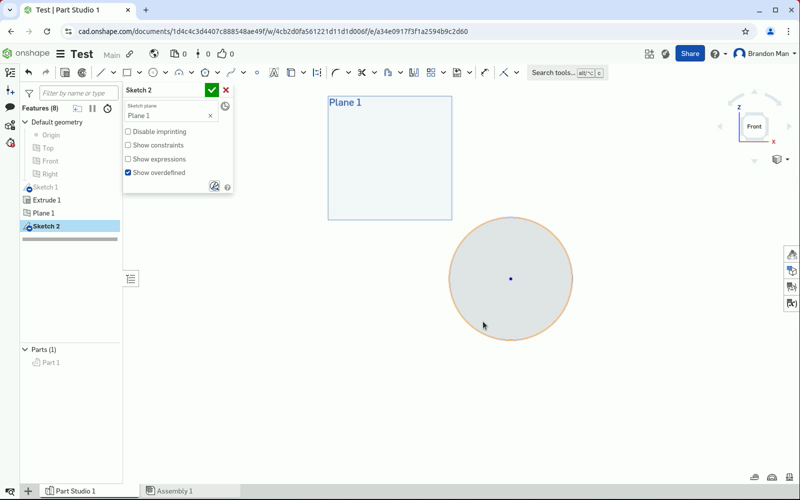
scroll(6)
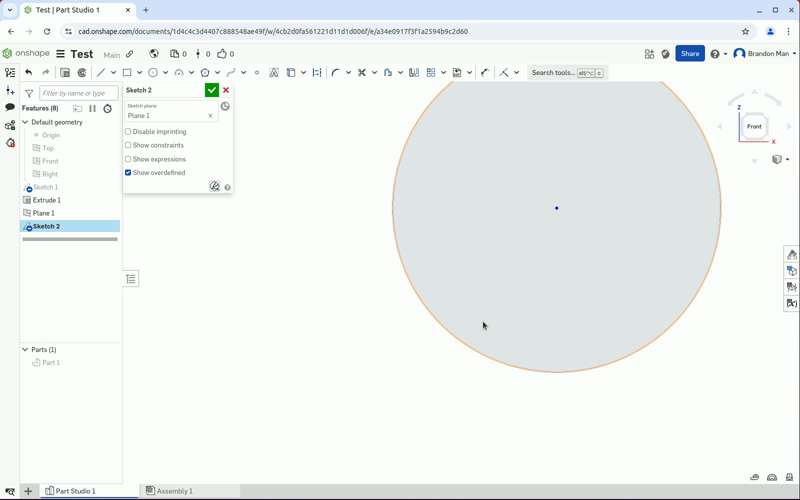
click(483, 321)
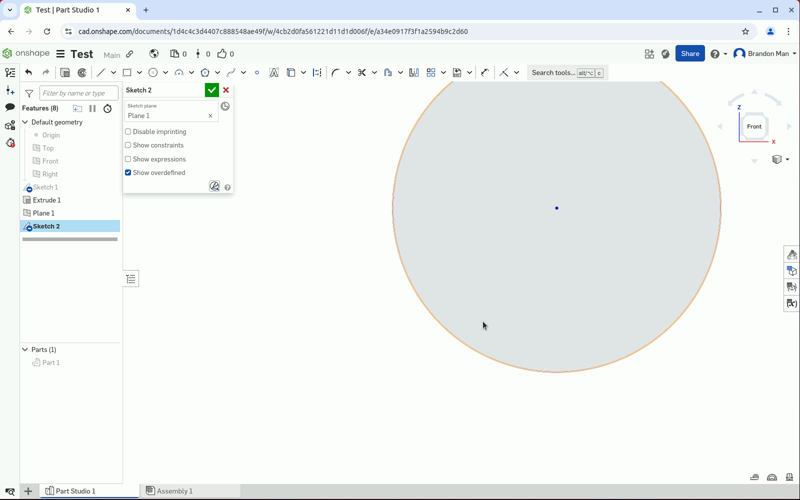
scroll(-6)
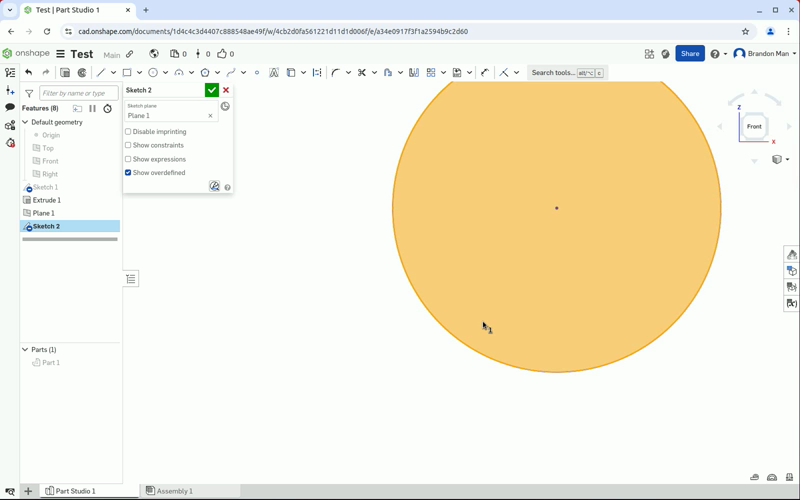
scroll(-6)
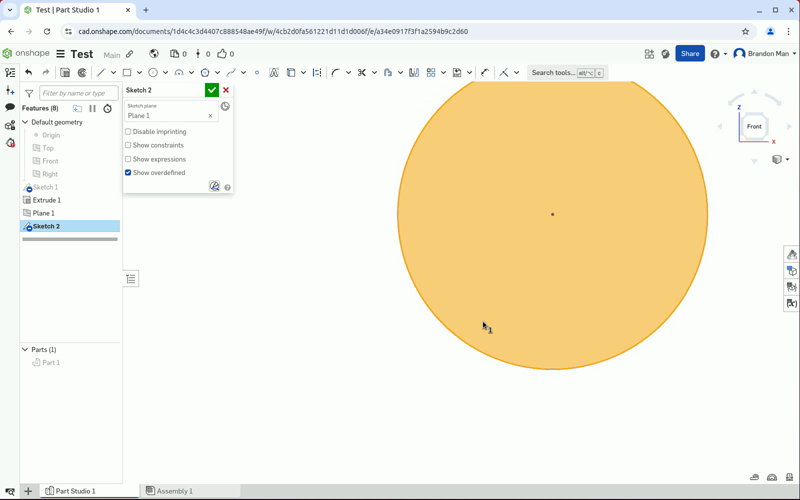
scroll(-6)
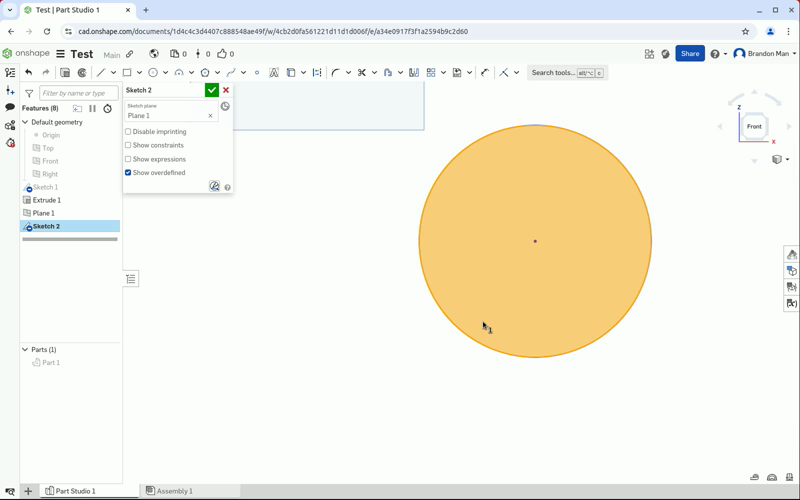
scroll(-6)
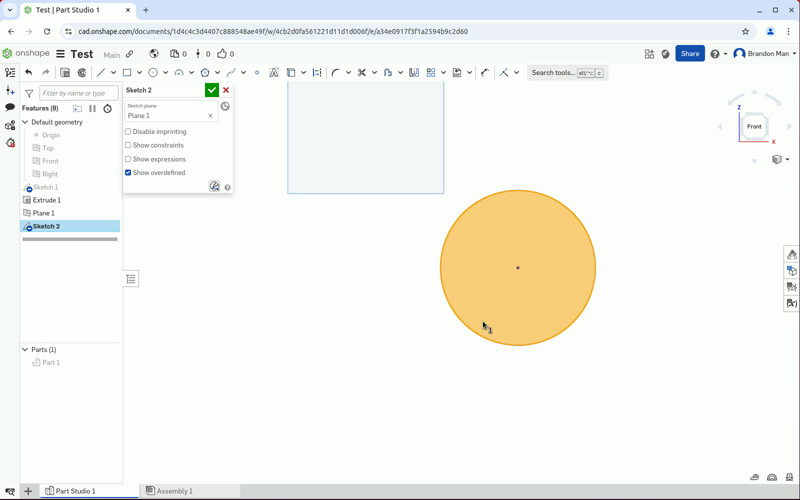
scroll(-6)
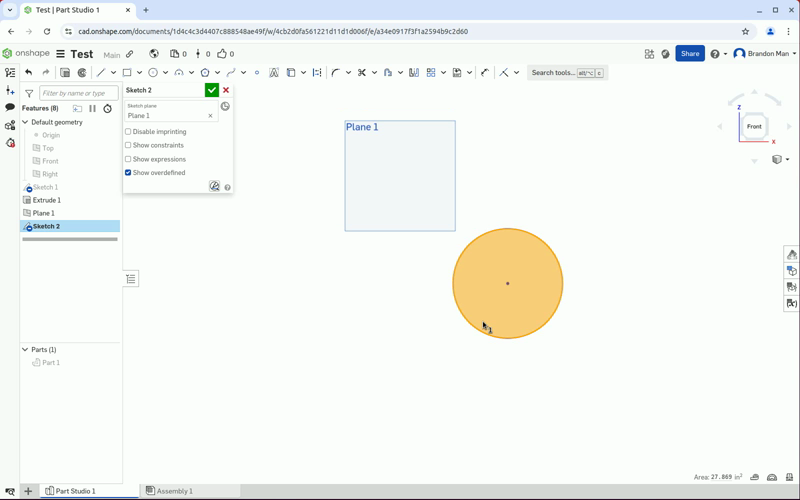
scroll(-6)
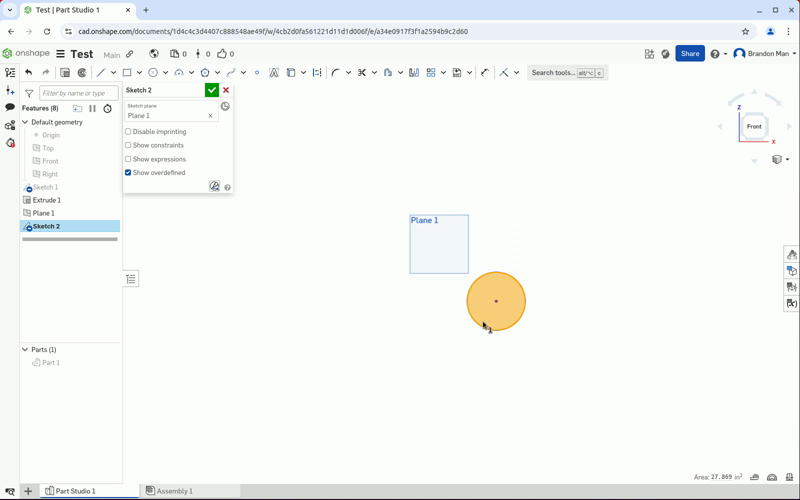
scroll(-6)
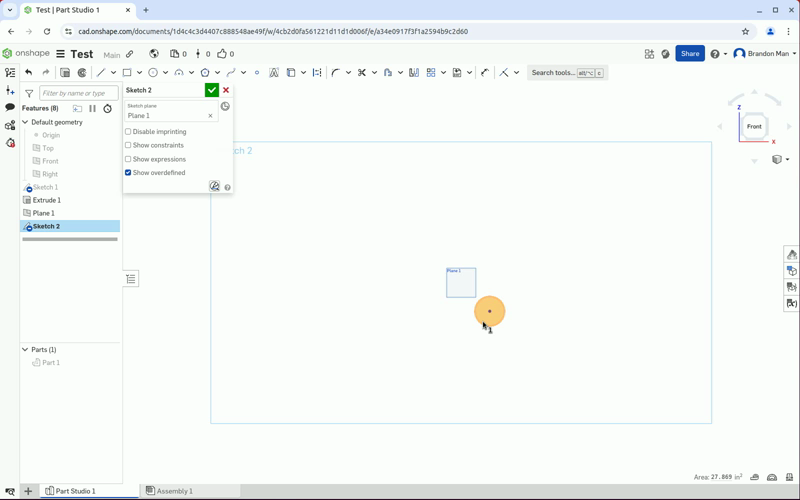
mouse_move(73, 352)
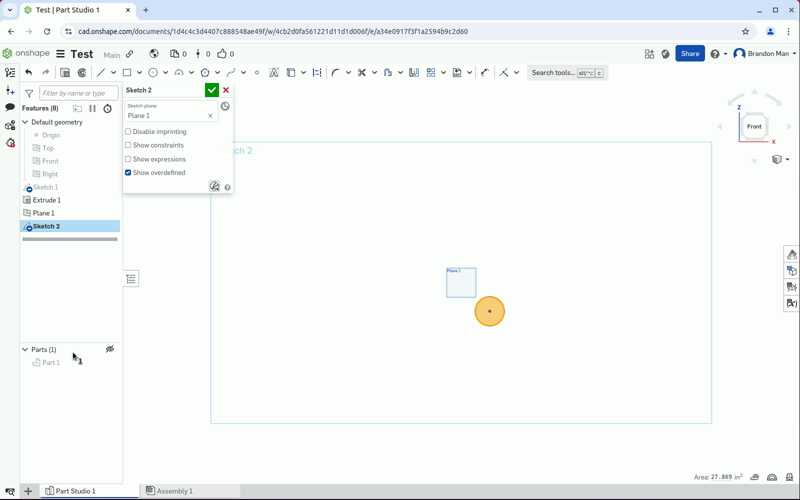
key(shift+y)
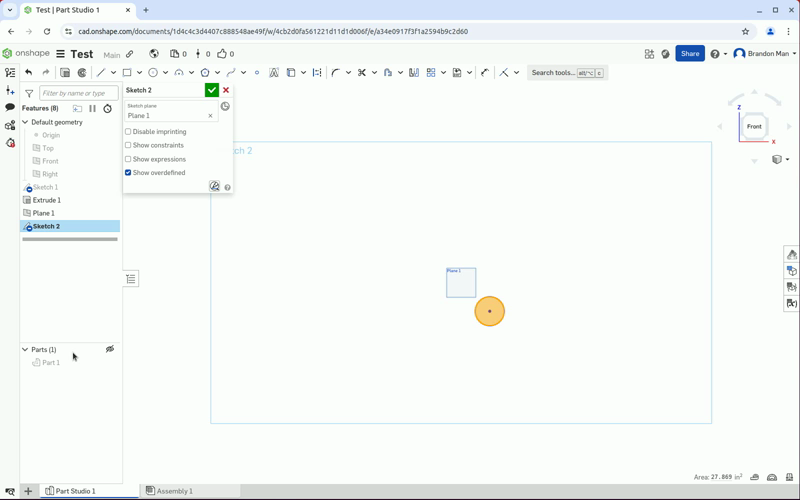
key(shift+e)
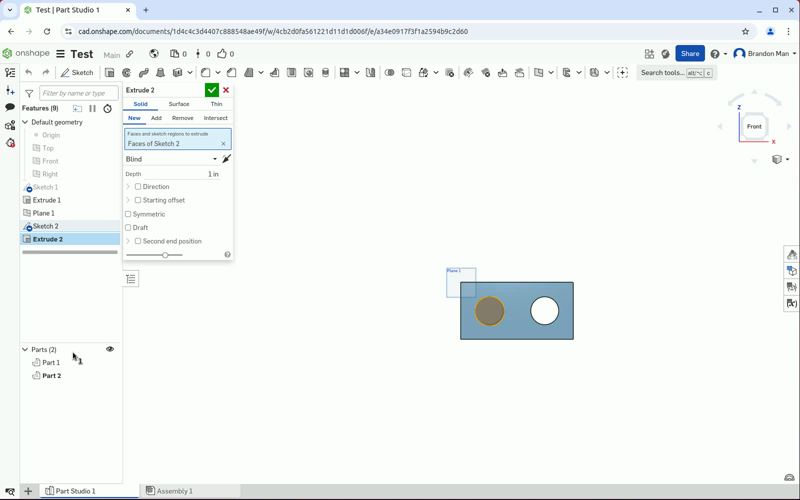
mouse_move(143, 106)
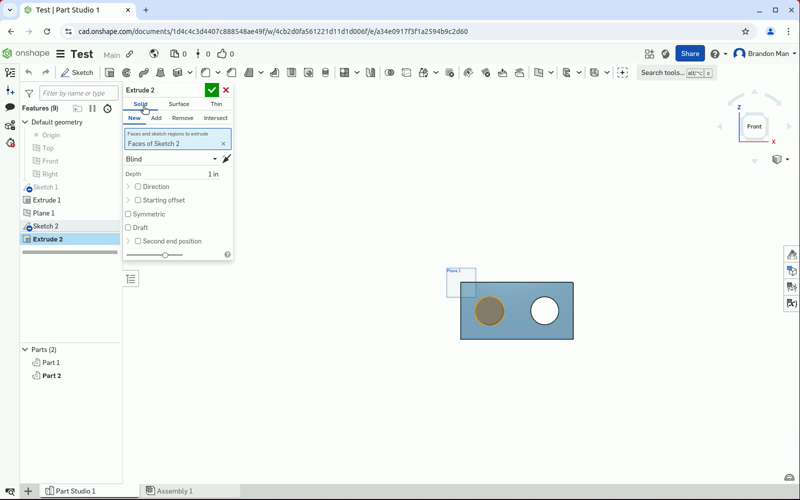
click(143, 106)
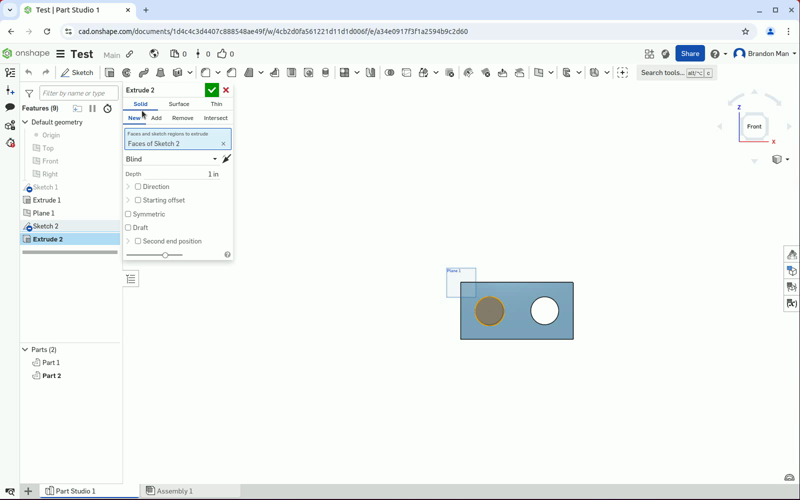
mouse_move(137, 120)
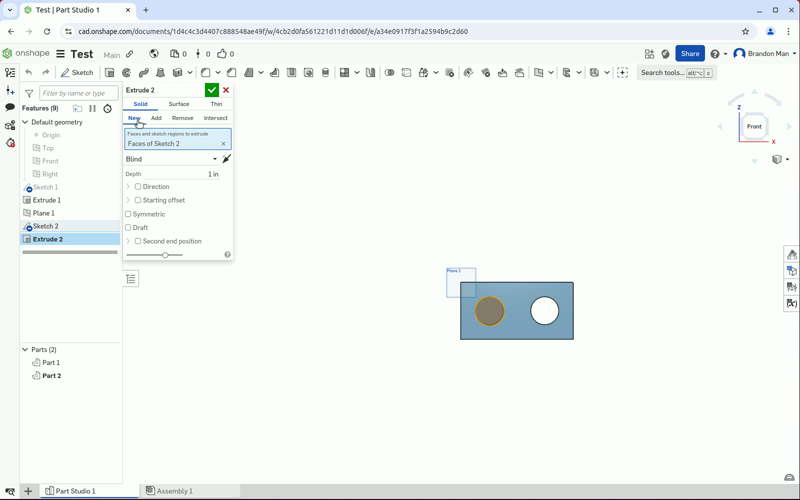
click(137, 120)
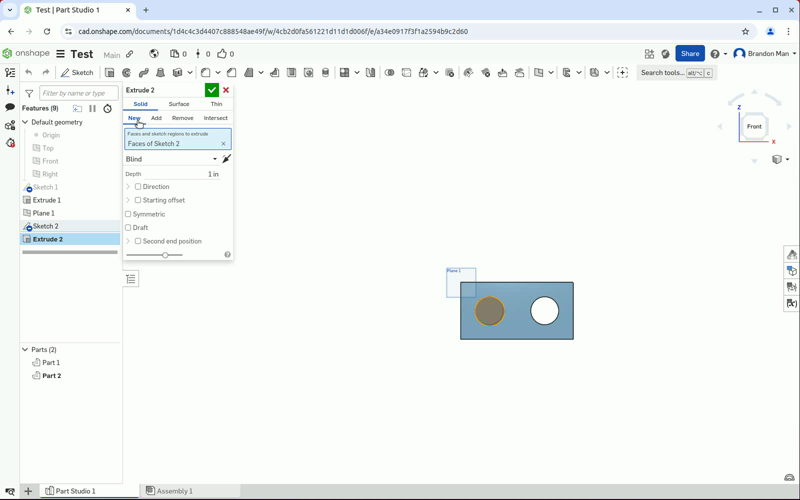
key(tab, 4)
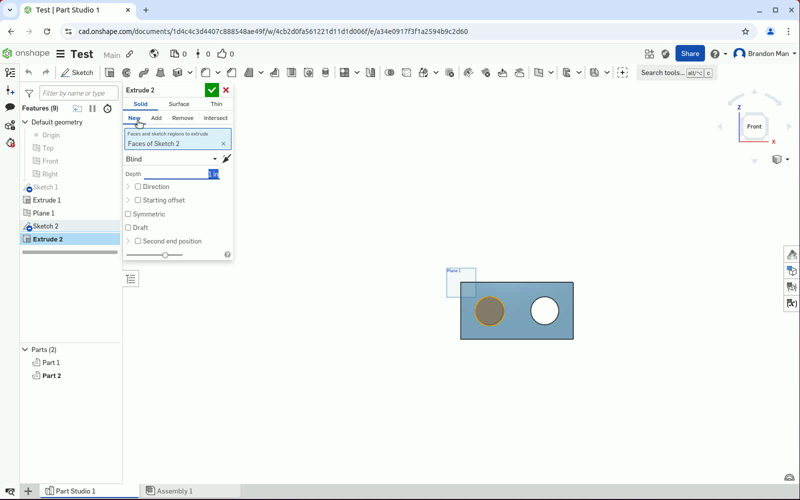
text(1.204)
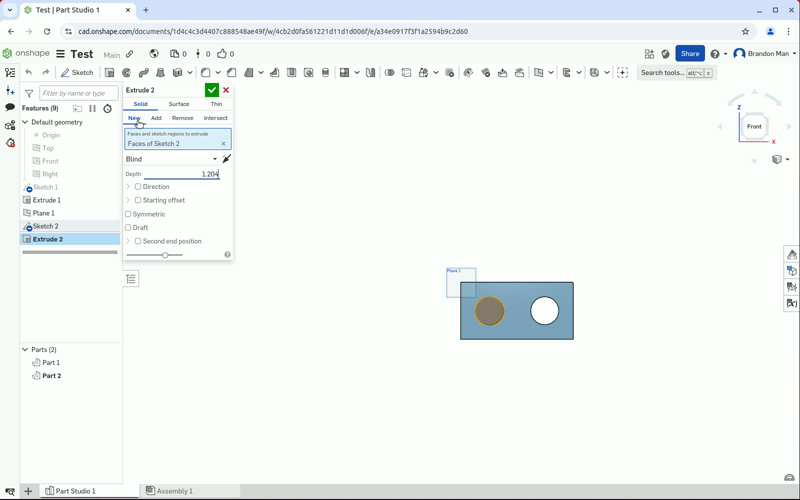
key(enter)
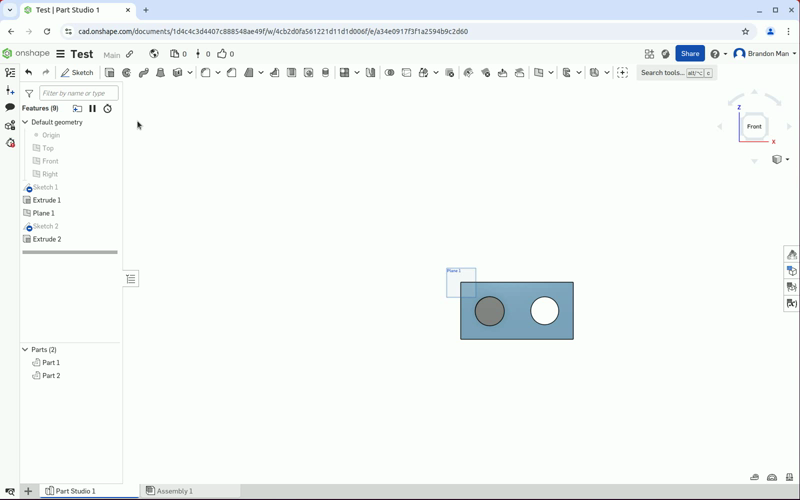
key(shift+h)
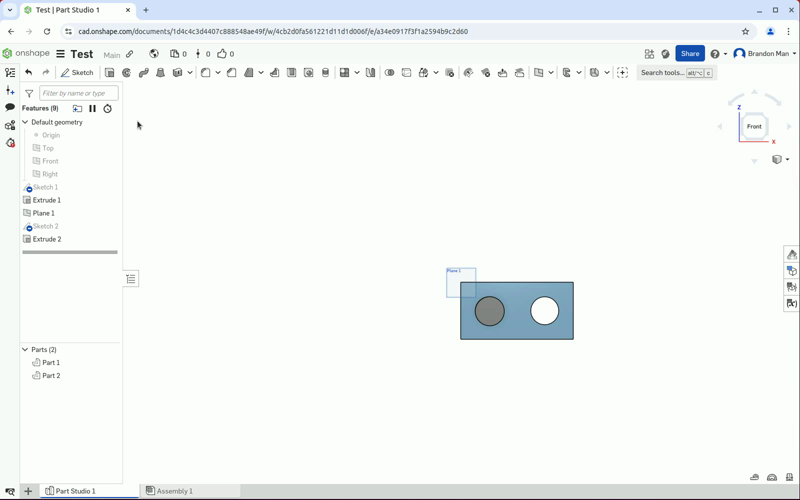
key(shift+h)
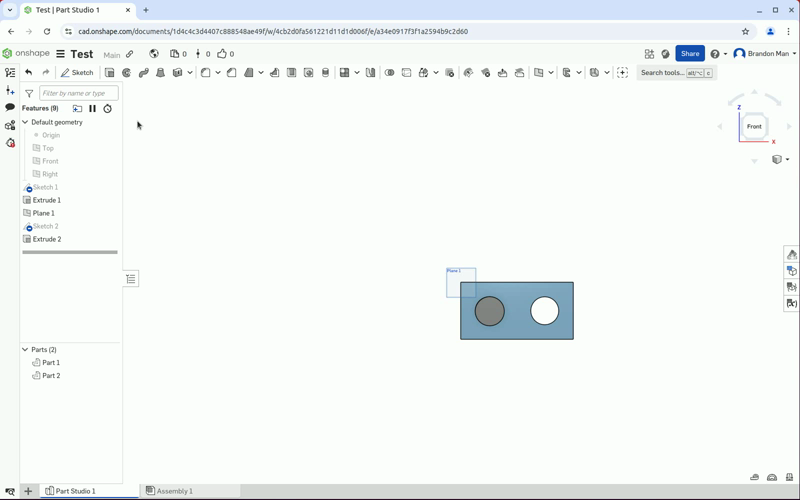
mouse_move(73, 189)
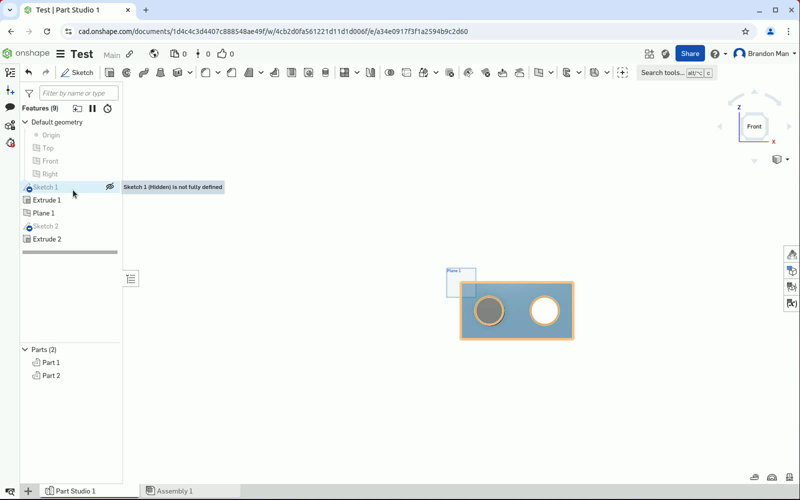
click(73, 189)
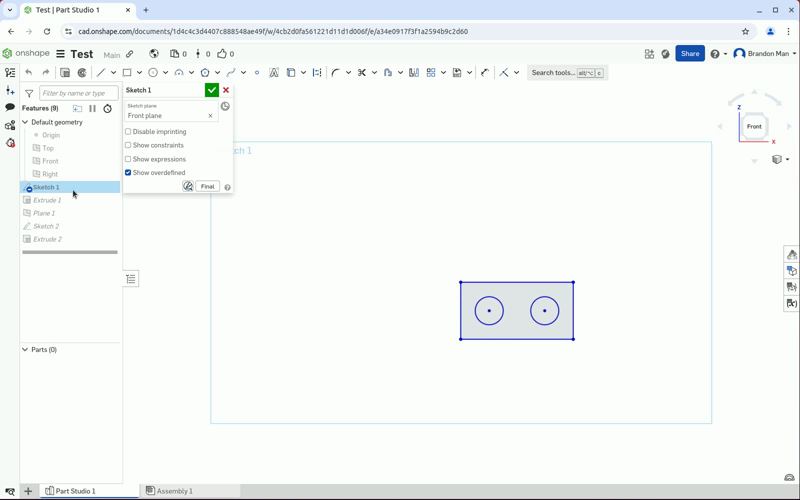
mouse_move(229, 92)
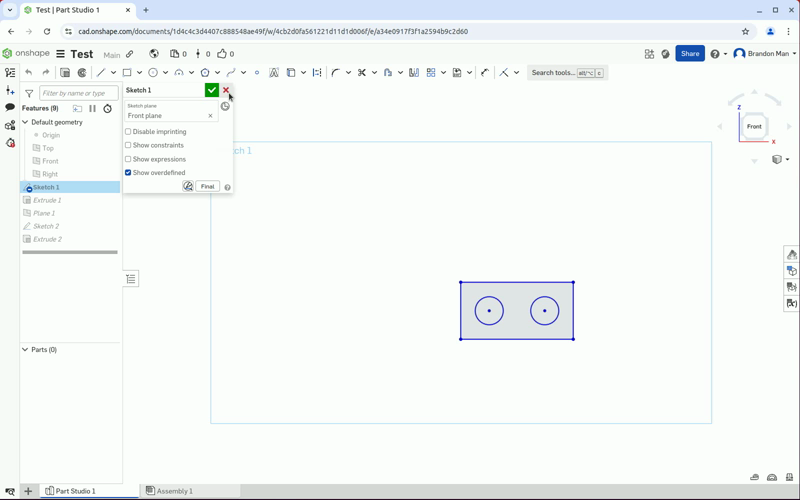
click(229, 92)
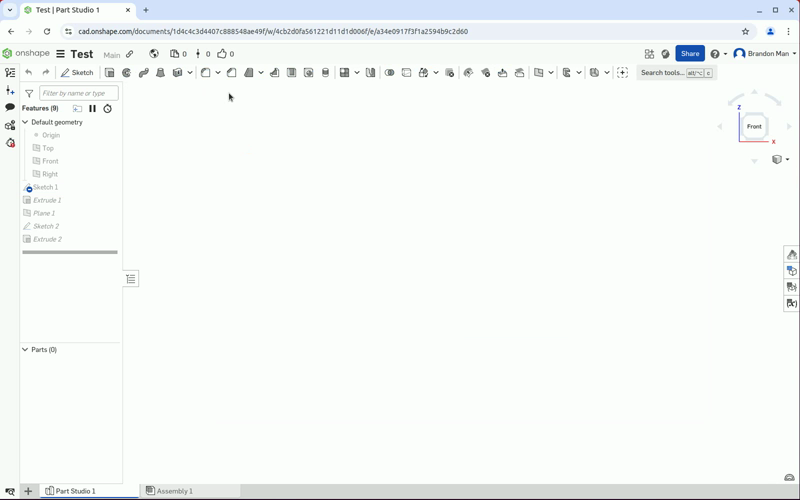
key(shift+s)
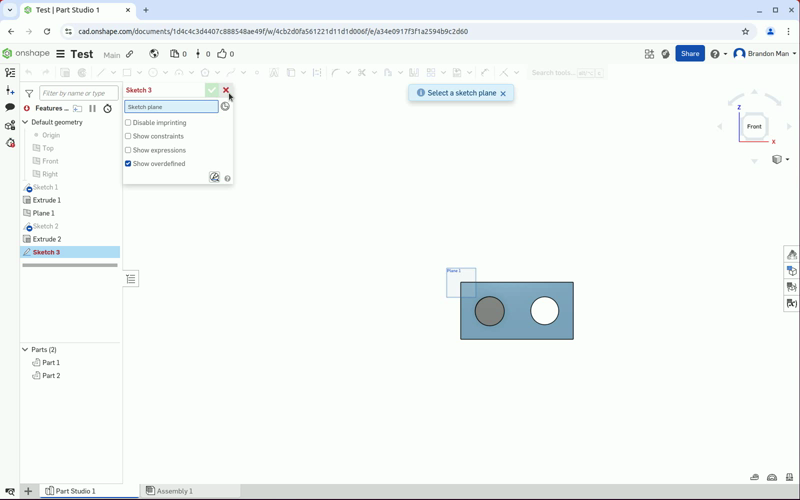
mouse_move(73, 215)
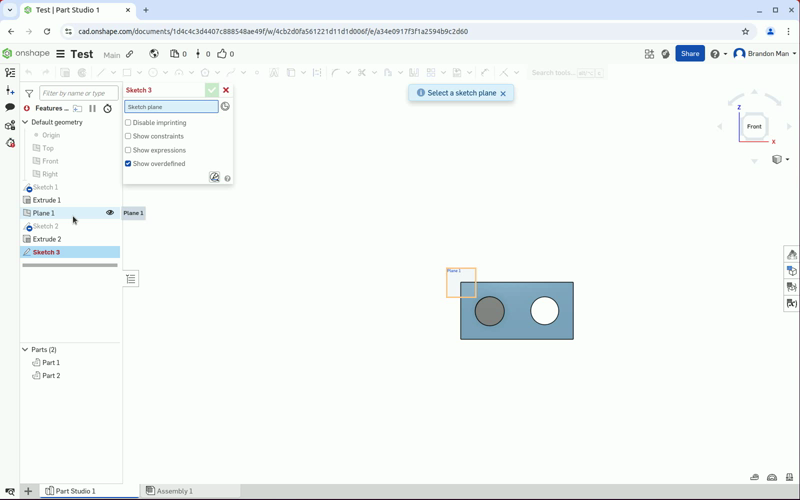
click(73, 215)
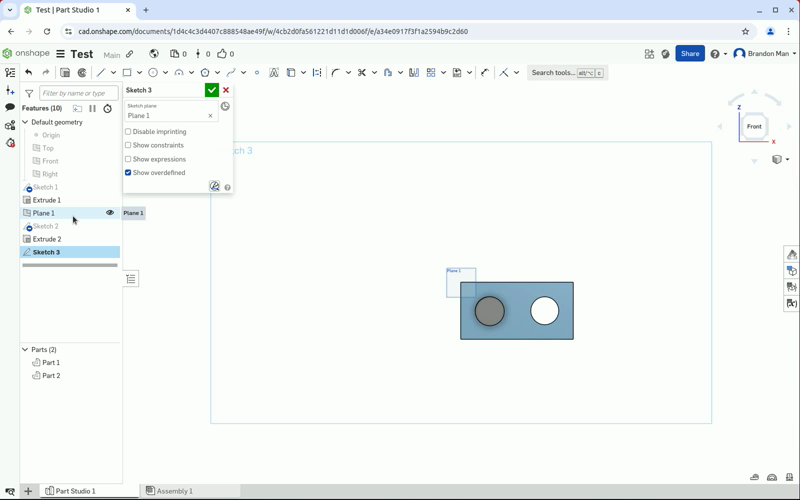
mouse_move(73, 352)
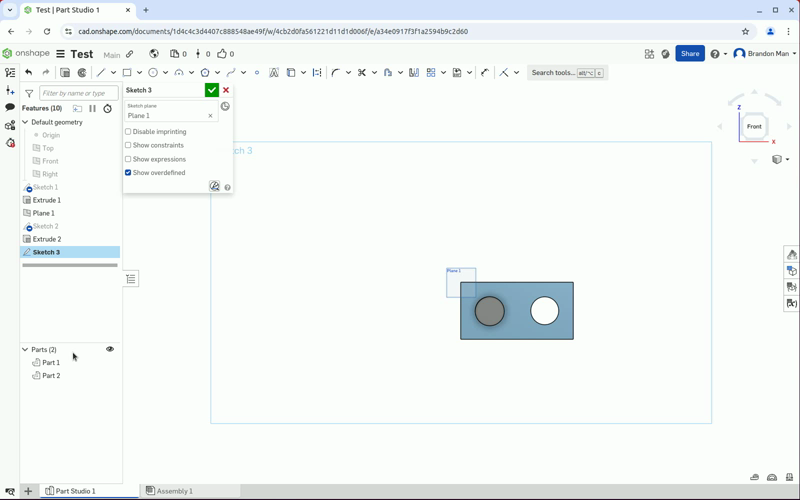
key(y)
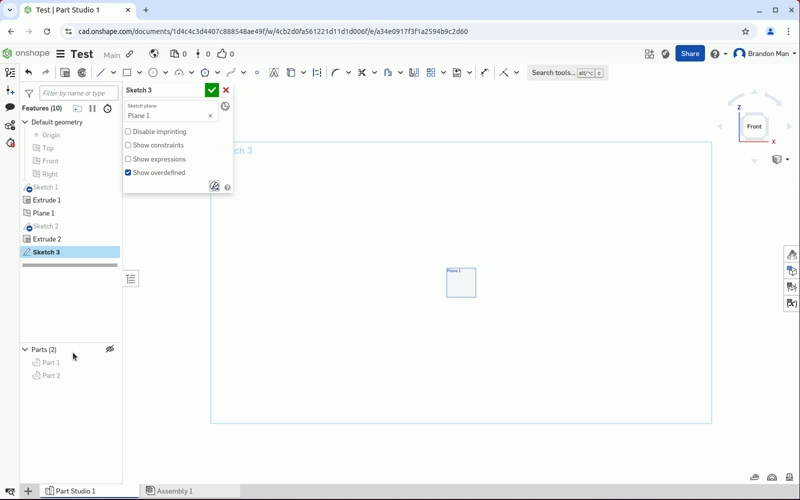
key(c)
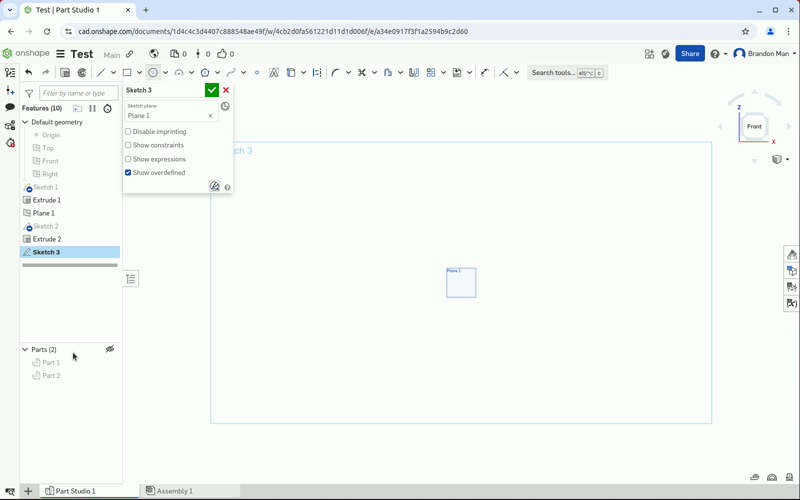
key_down(shift)
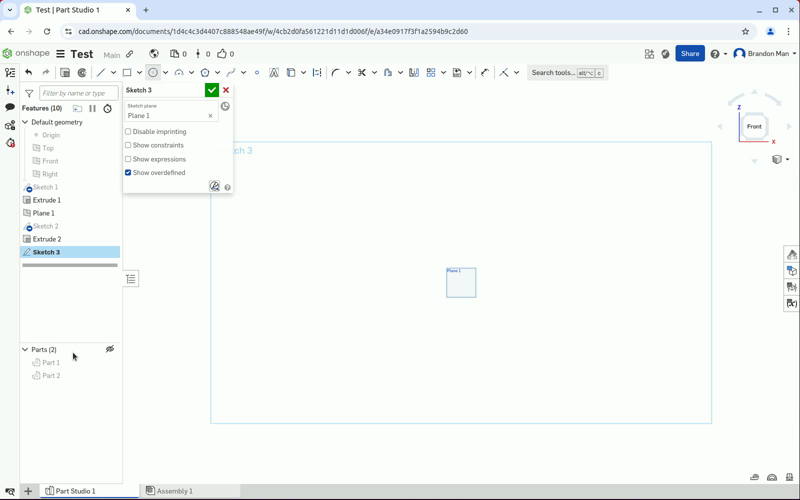
mouse_move(545, 311)
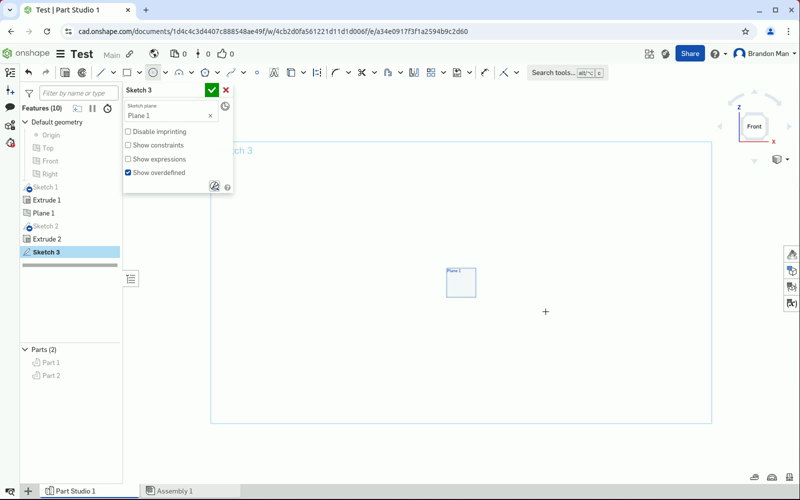
click(545, 311)
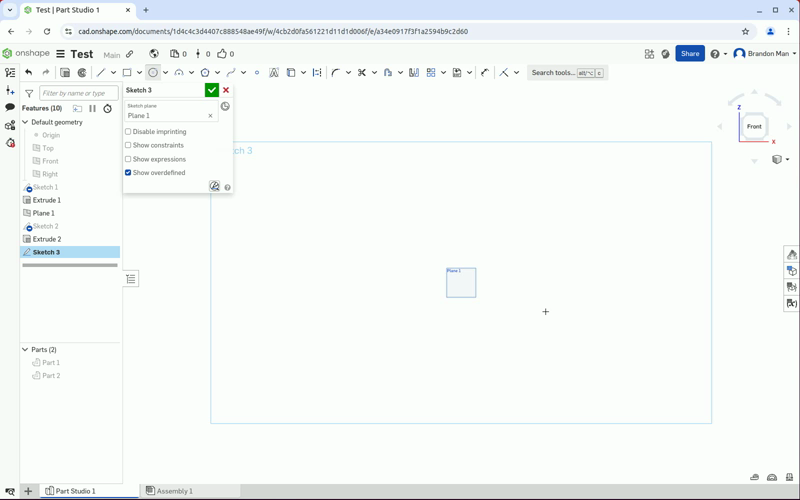
key_up(shift)
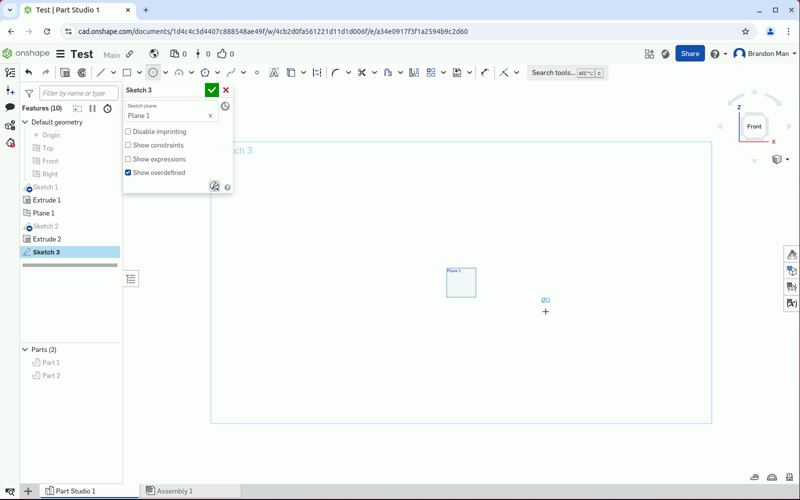
mouse_move(560, 311)
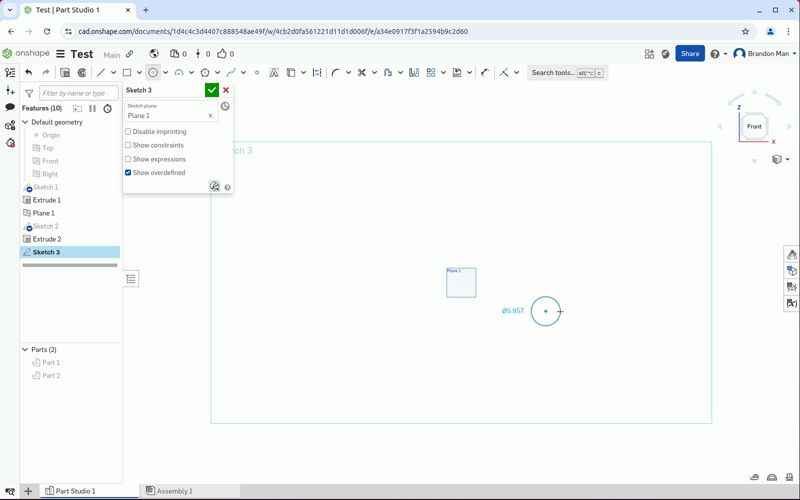
click(560, 311)
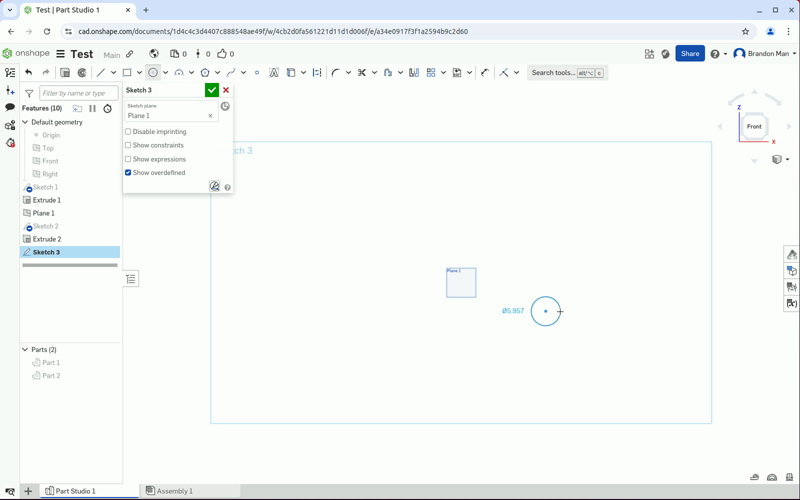
key(esc)
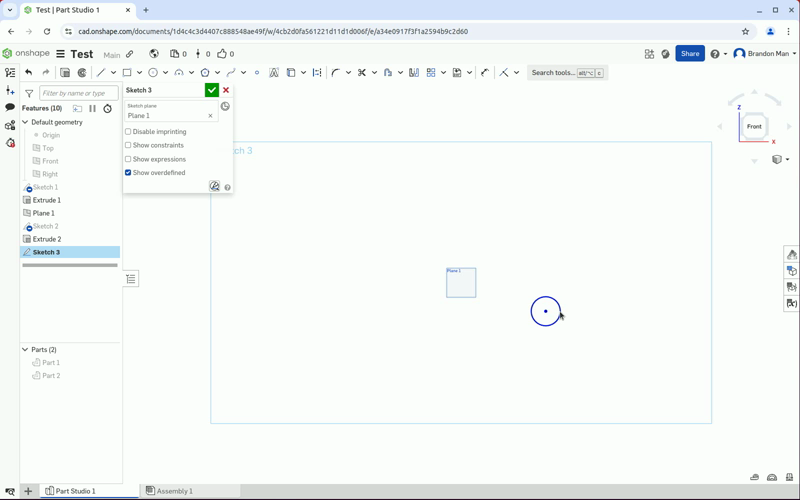
mouse_move(547, 319)
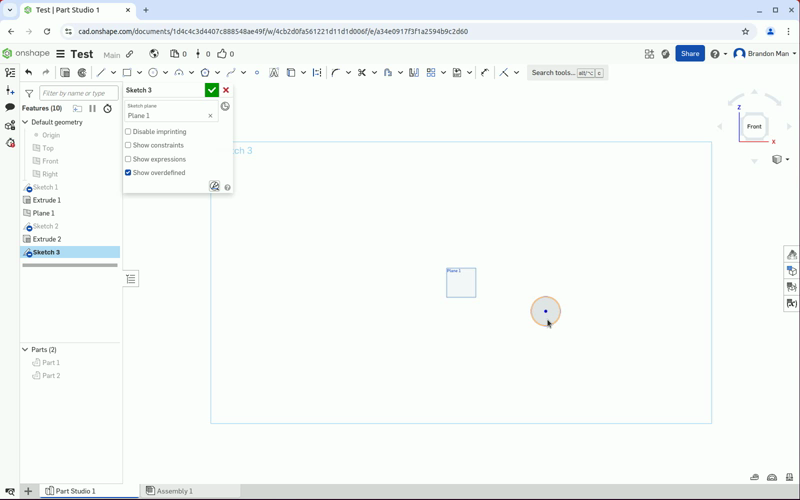
scroll(6)
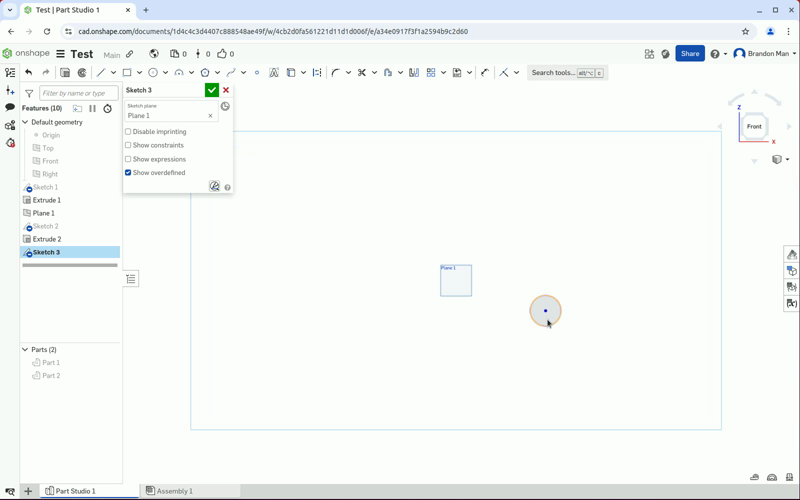
scroll(6)
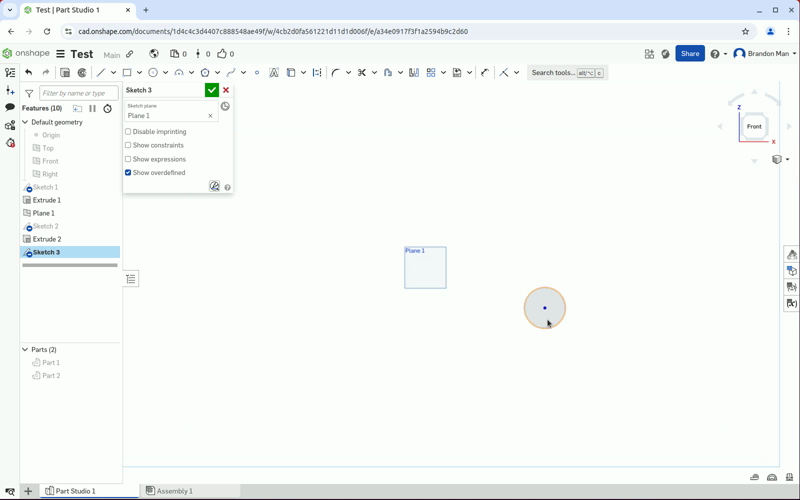
scroll(6)
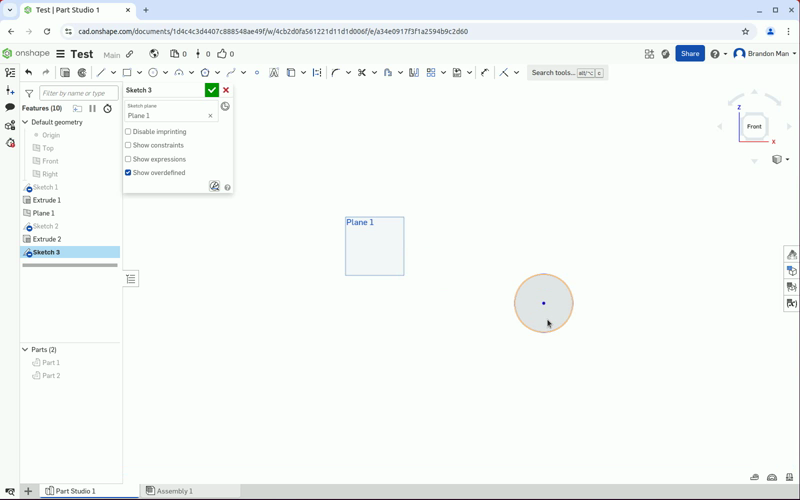
scroll(6)
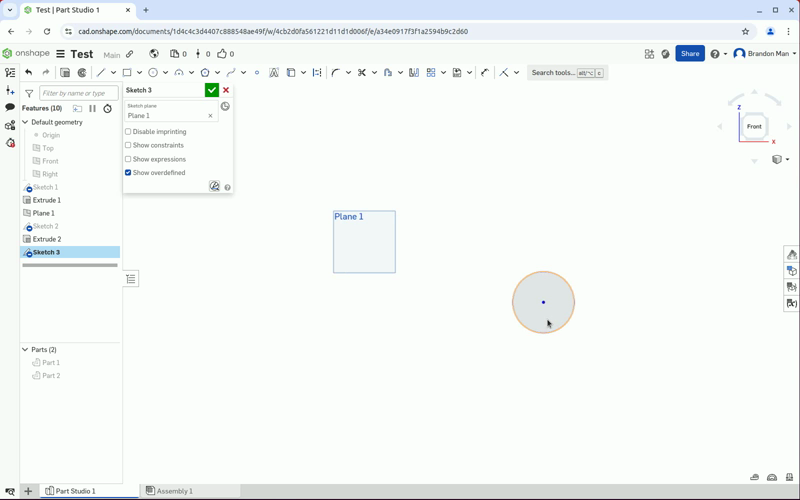
scroll(6)
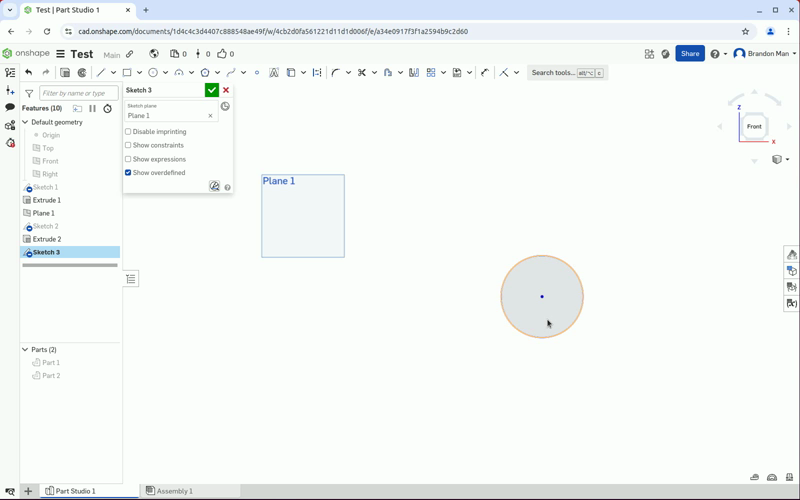
scroll(6)
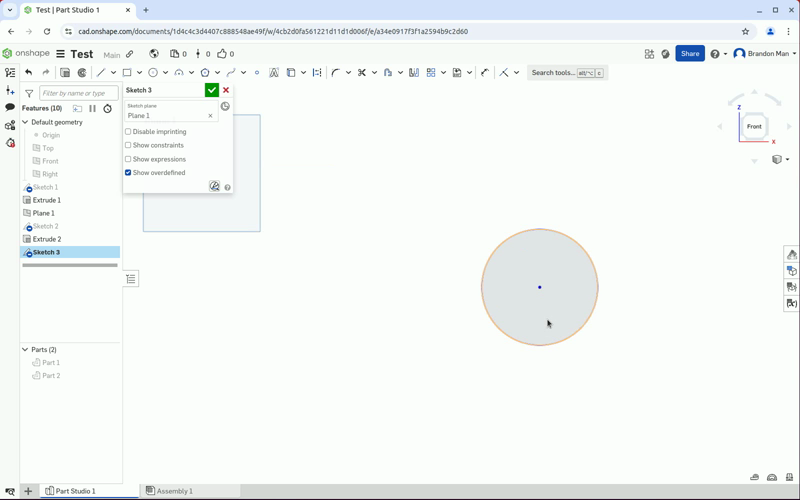
scroll(6)
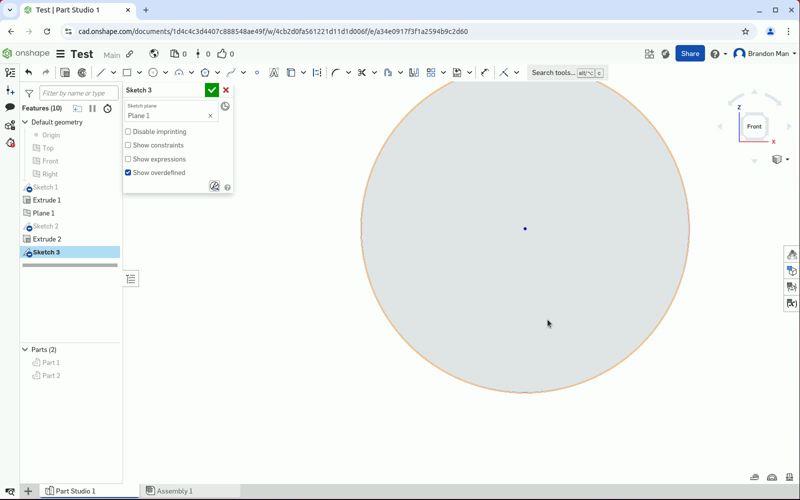
click(547, 319)
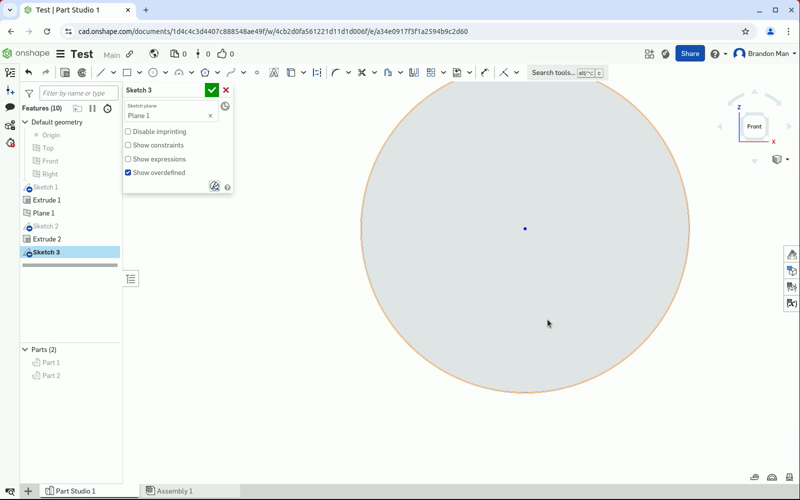
scroll(-6)
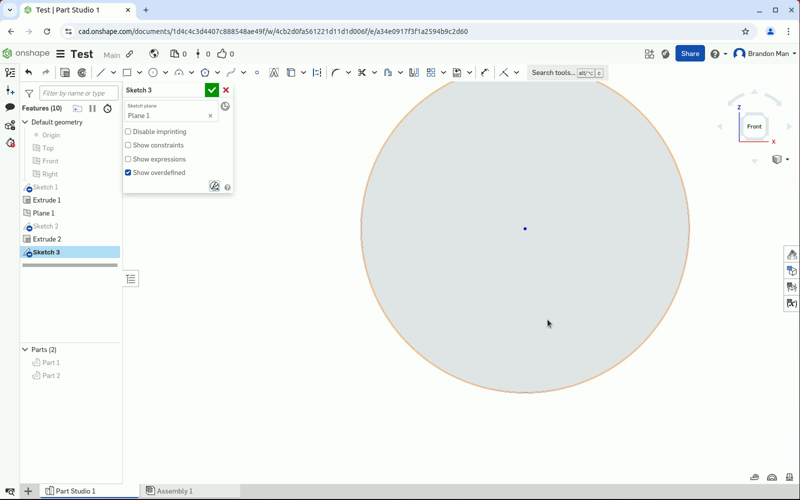
scroll(-6)
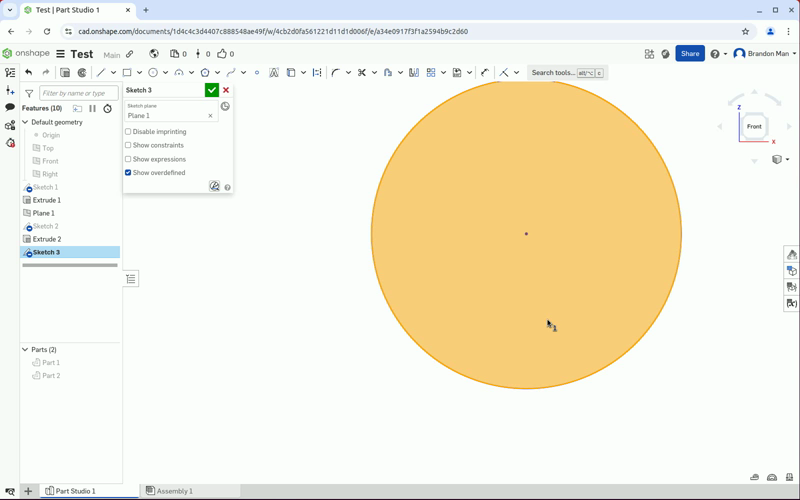
scroll(-6)
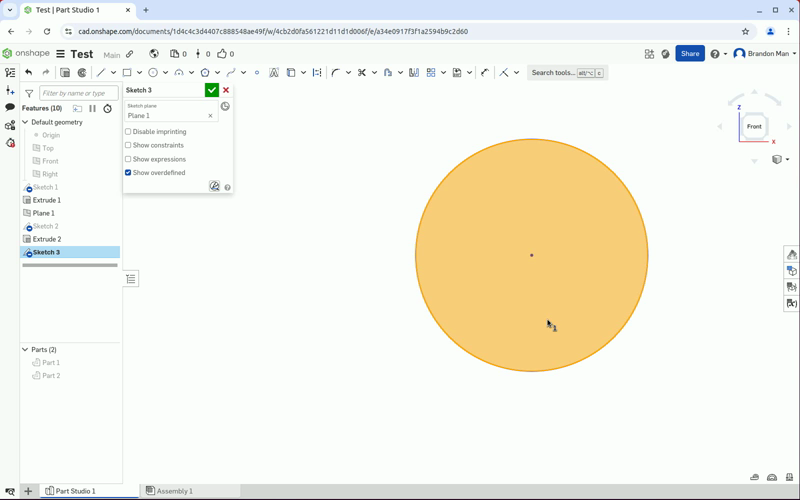
scroll(-6)
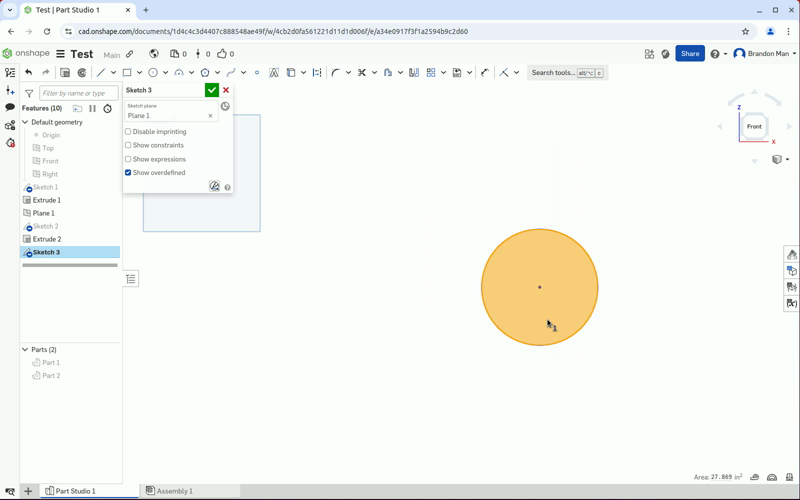
scroll(-6)
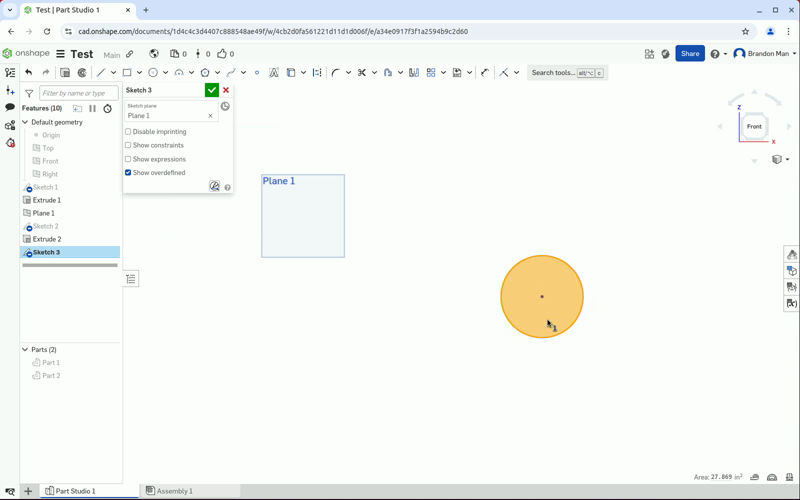
scroll(-6)
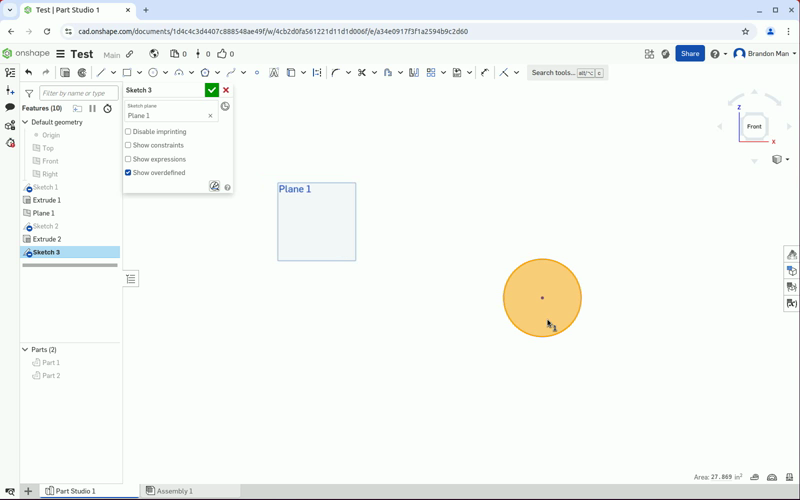
scroll(-6)
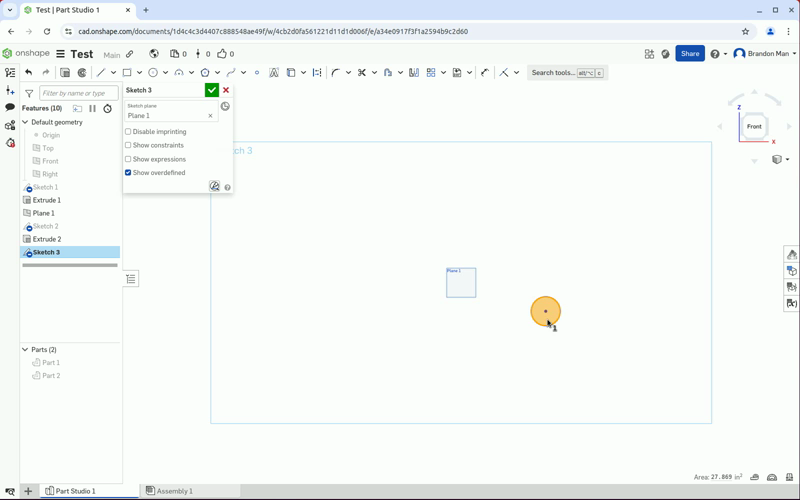
mouse_move(73, 352)
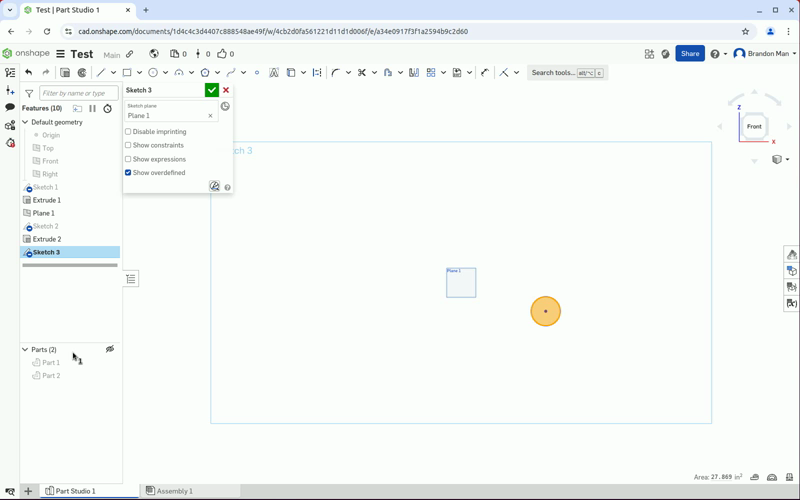
key(shift+y)
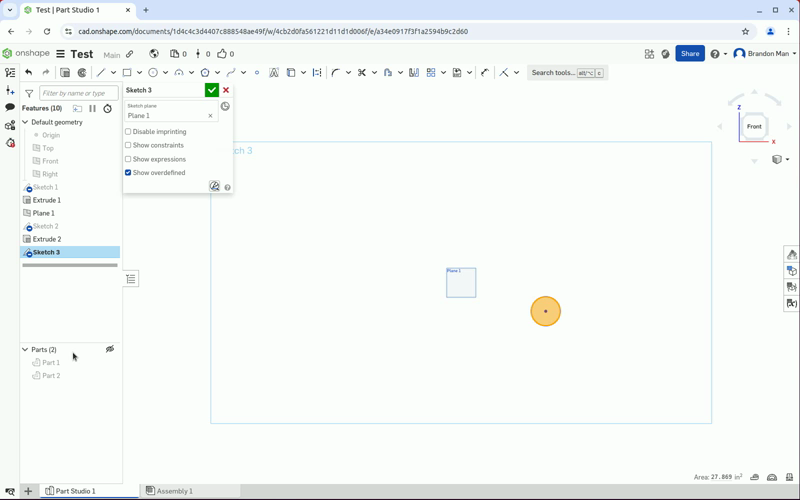
key(shift+e)
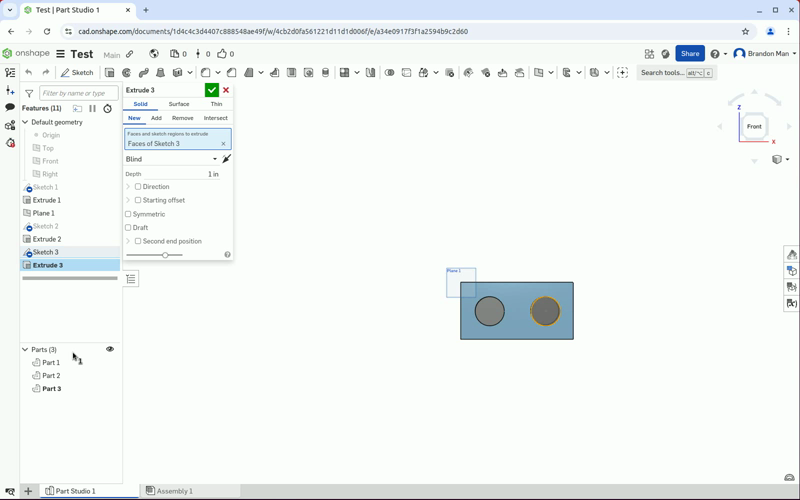
mouse_move(143, 106)
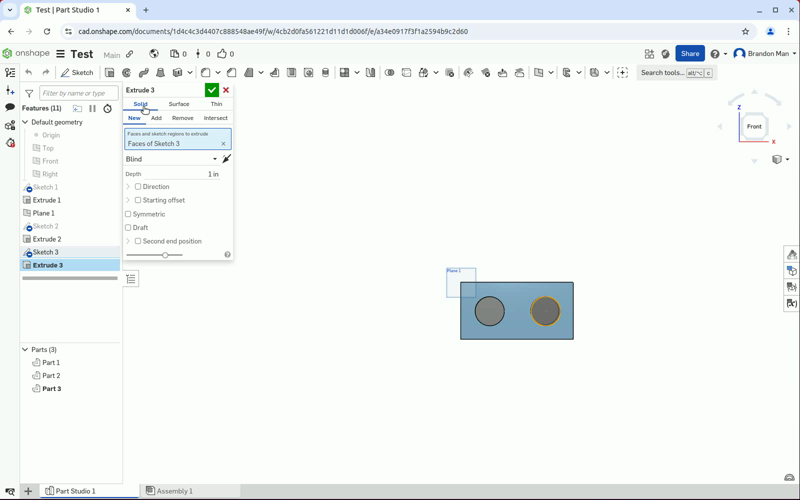
click(143, 106)
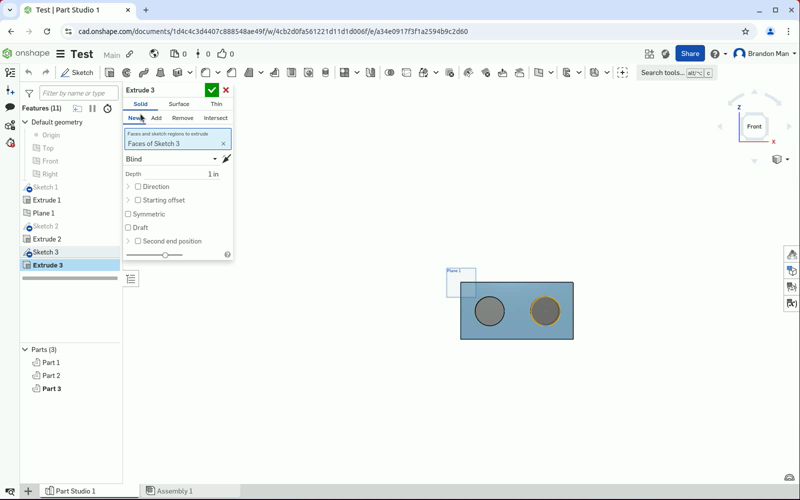
mouse_move(137, 120)
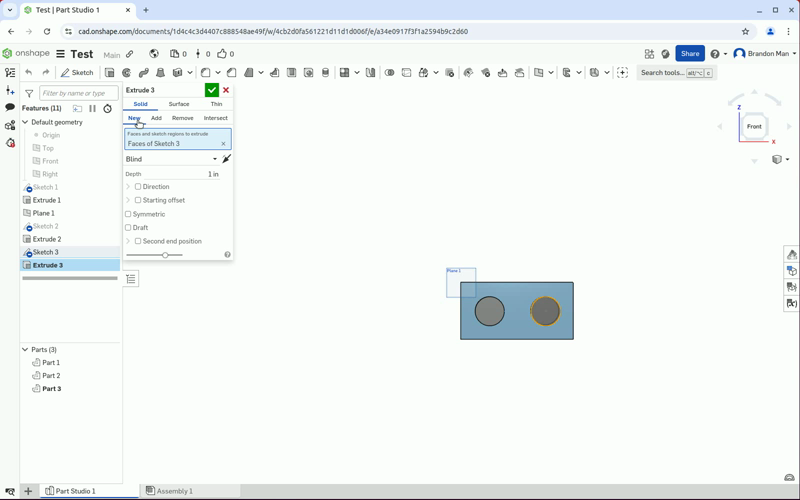
click(137, 120)
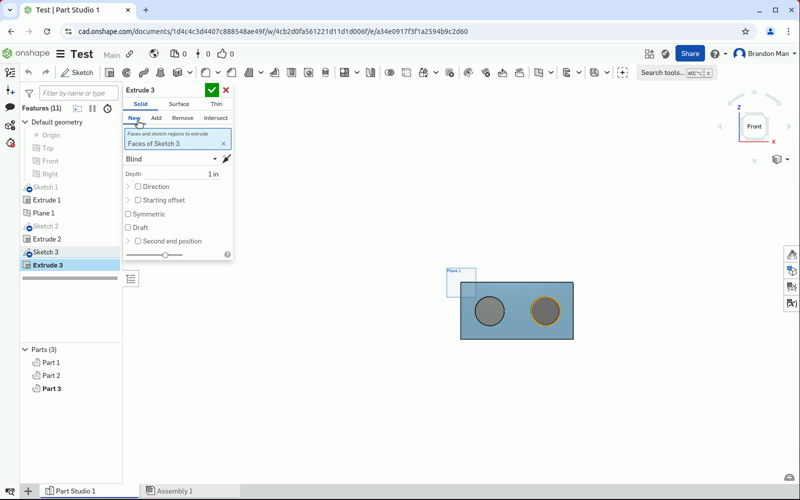
key(tab, 4)
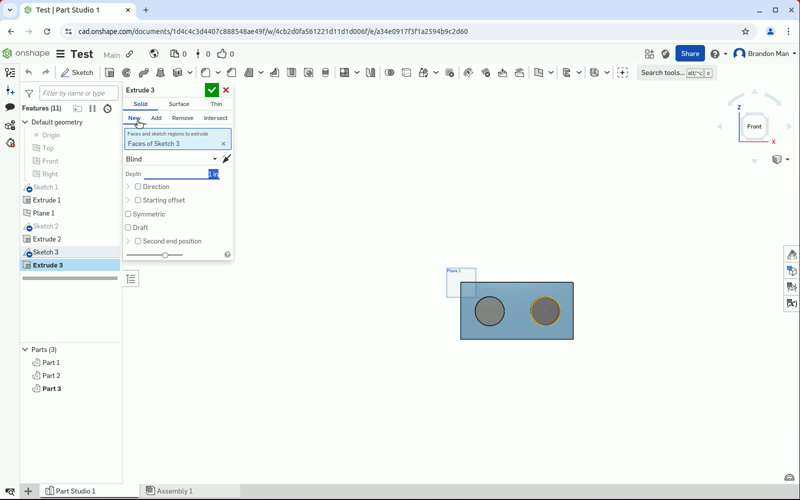
text(1.204)
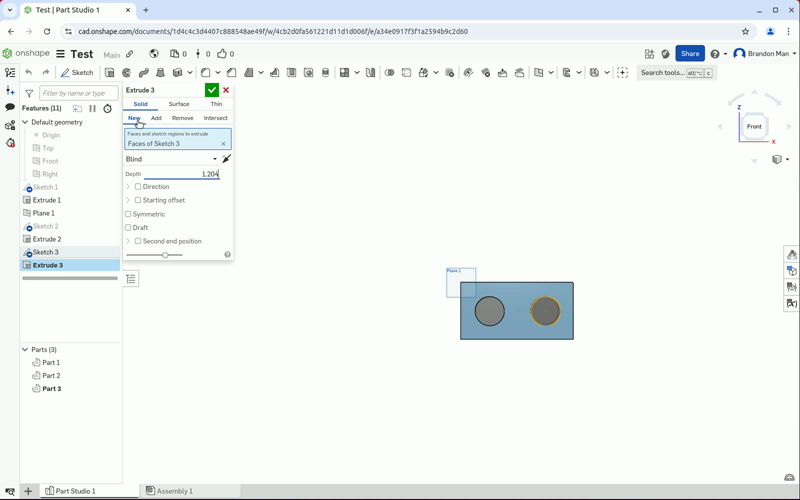
key(enter)
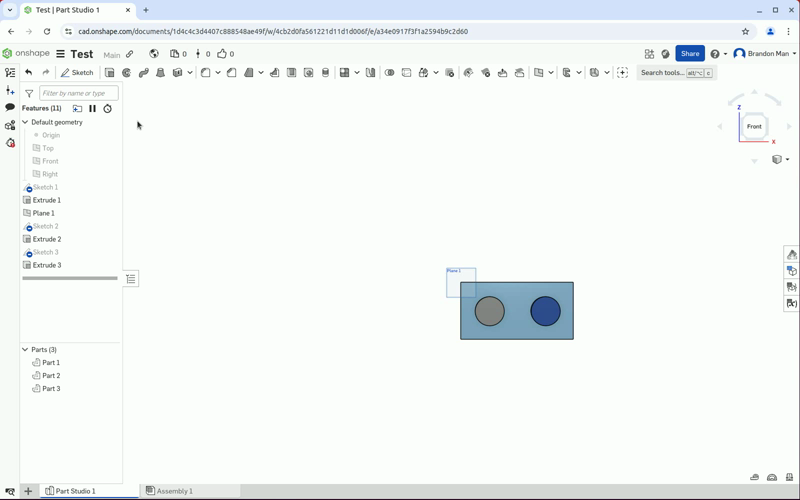
key(shift+h)
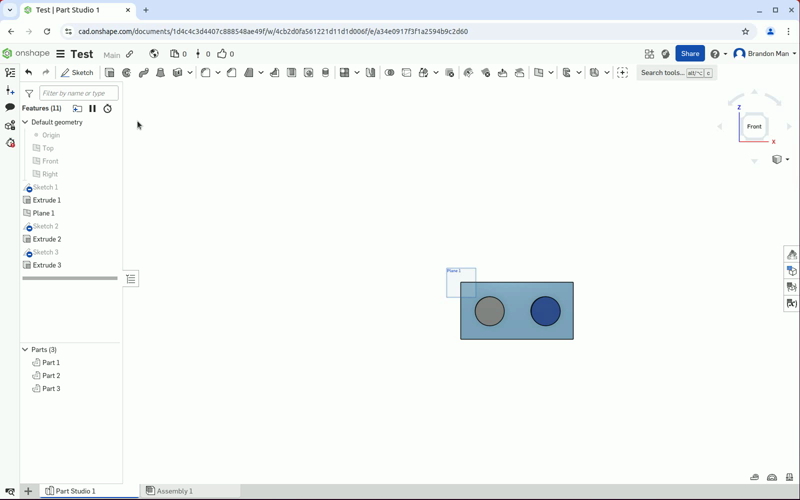
key(shift+h)
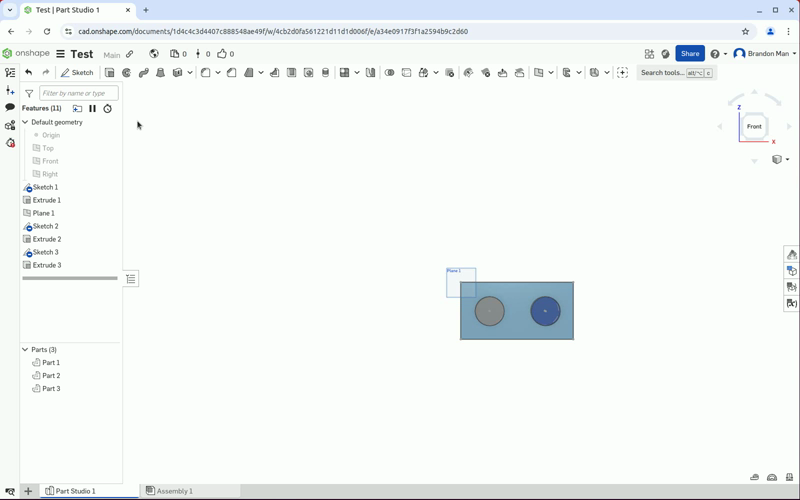
key(shift+7)
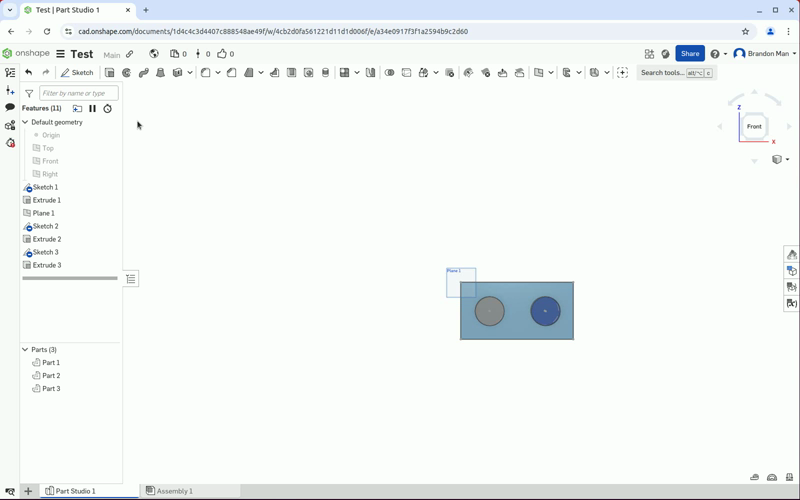
key(left, 2)
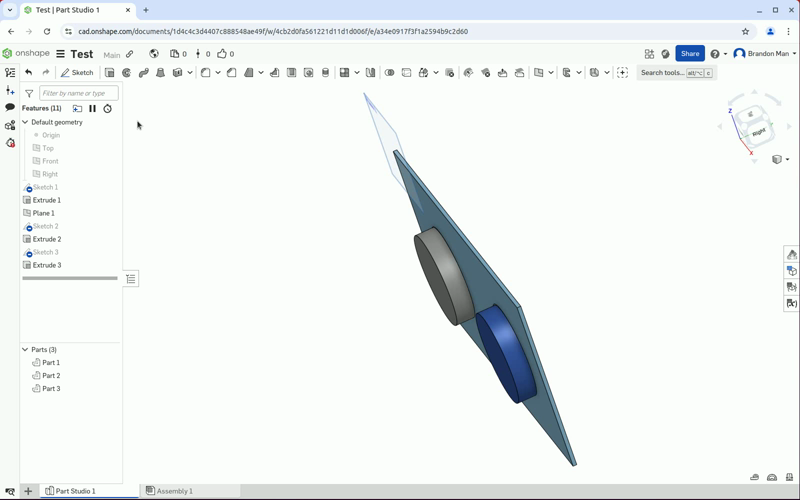
key(down, 2)
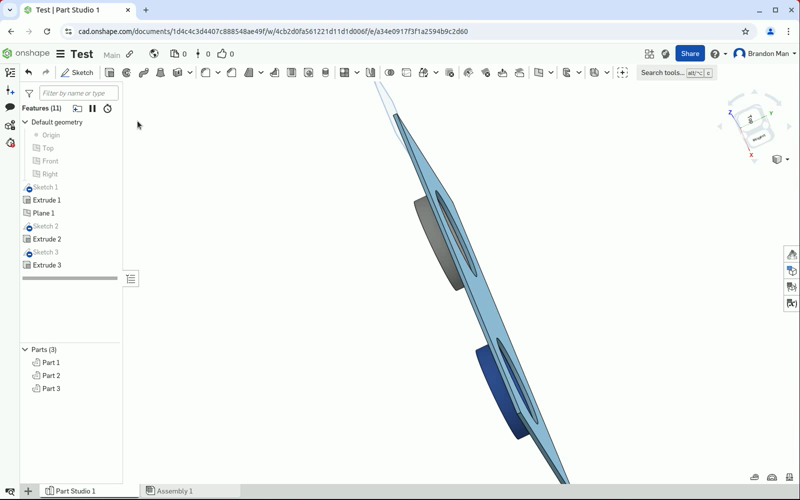
key(up, 2)
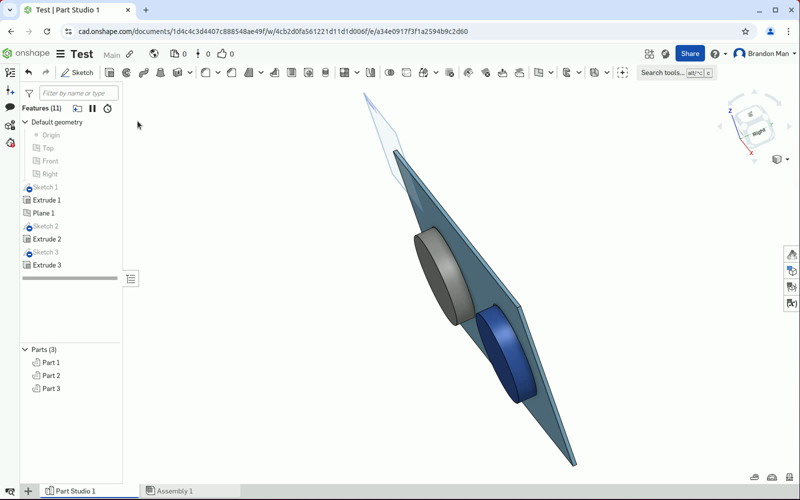
key(right, 2)
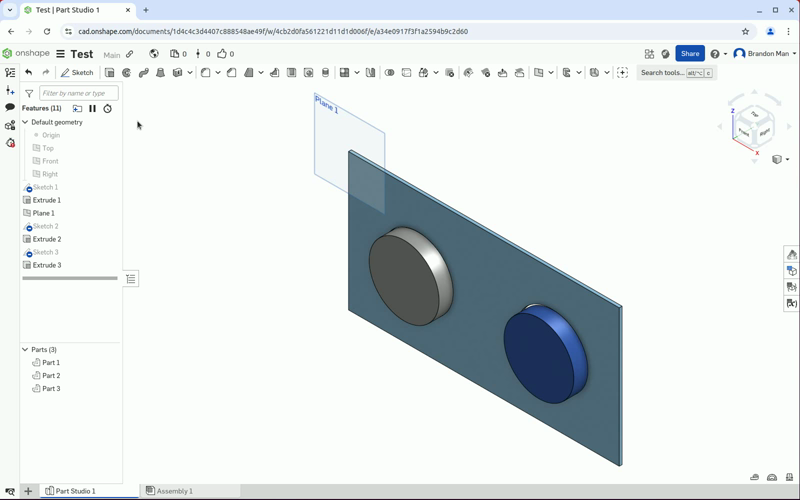
mouse_move(73, 189)
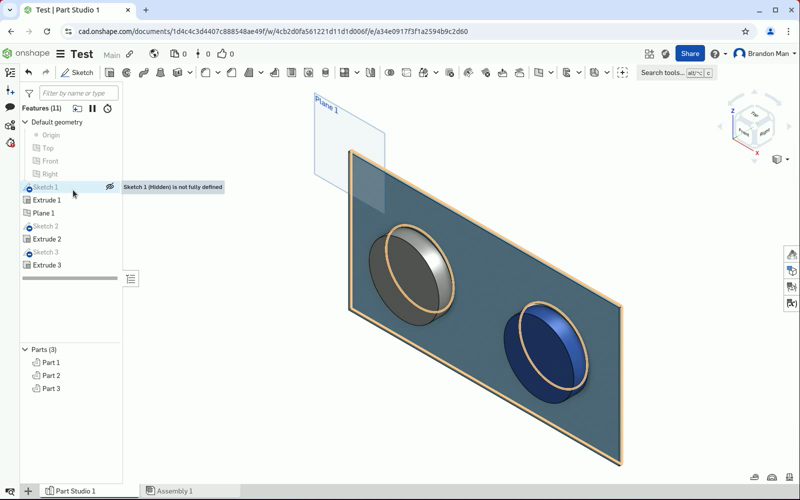
click(73, 189)